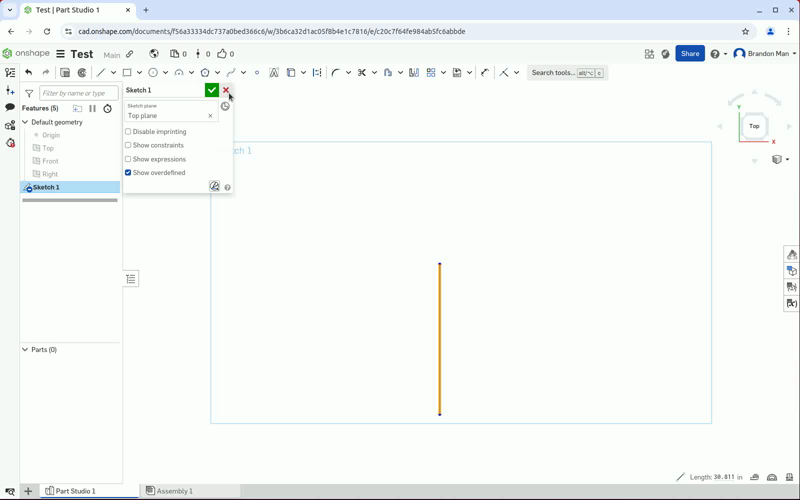
key(shift+h)
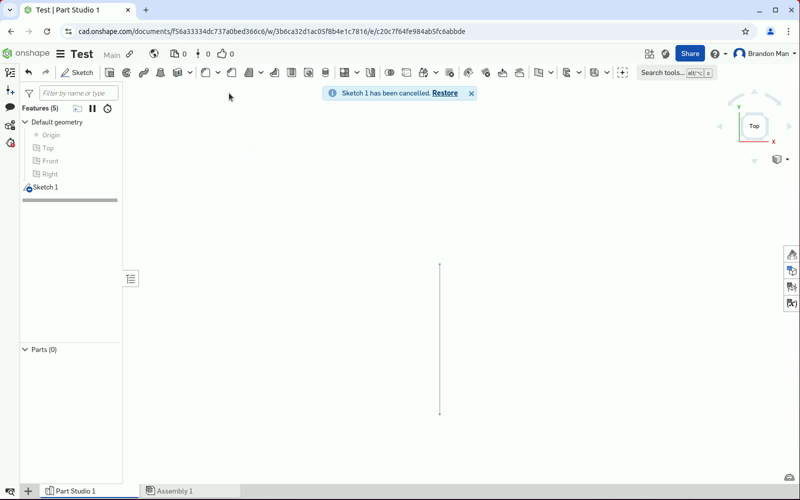
key(shift+s)
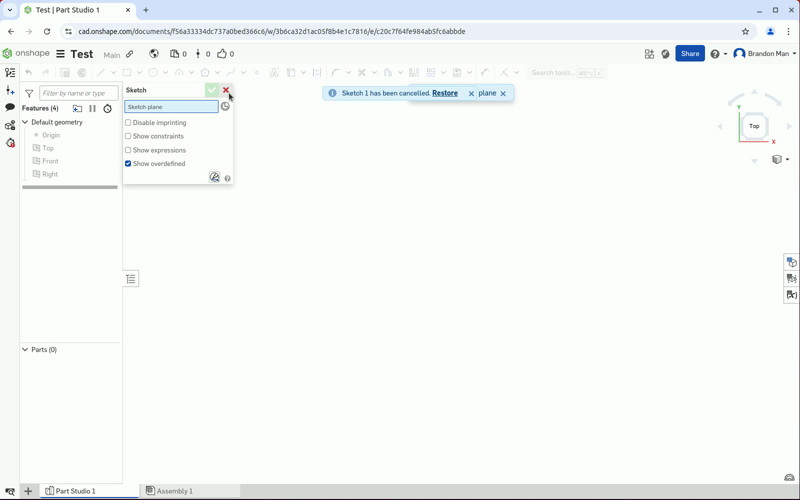
mouse_move(73, 150)
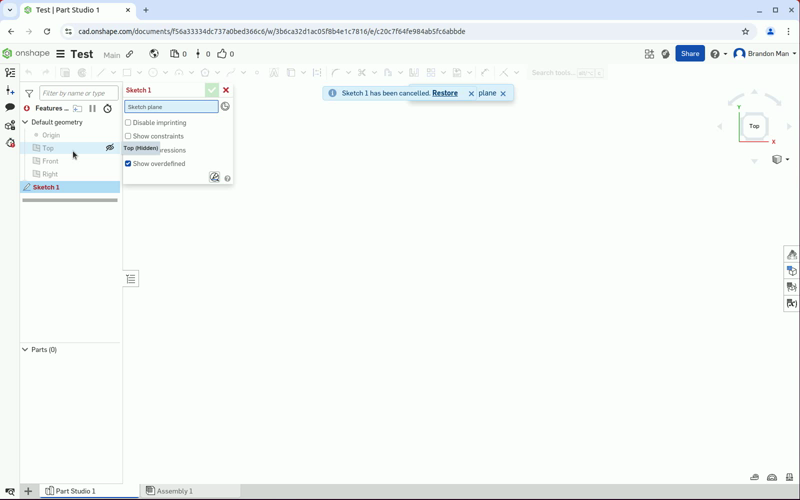
click(73, 150)
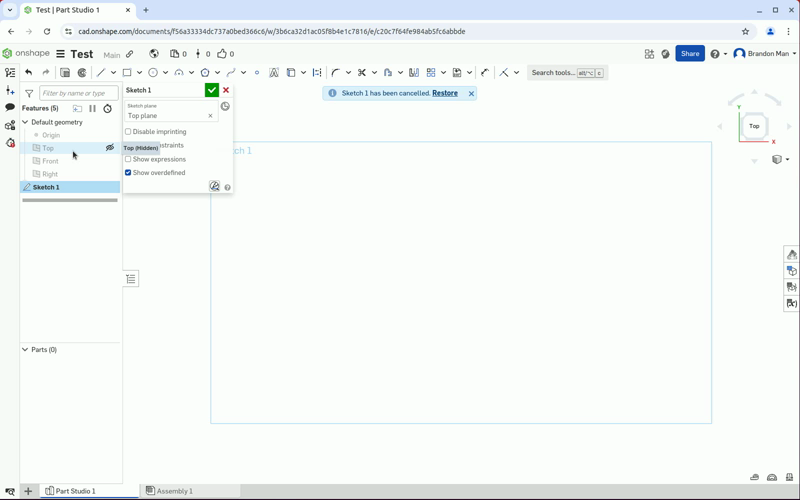
mouse_move(73, 352)
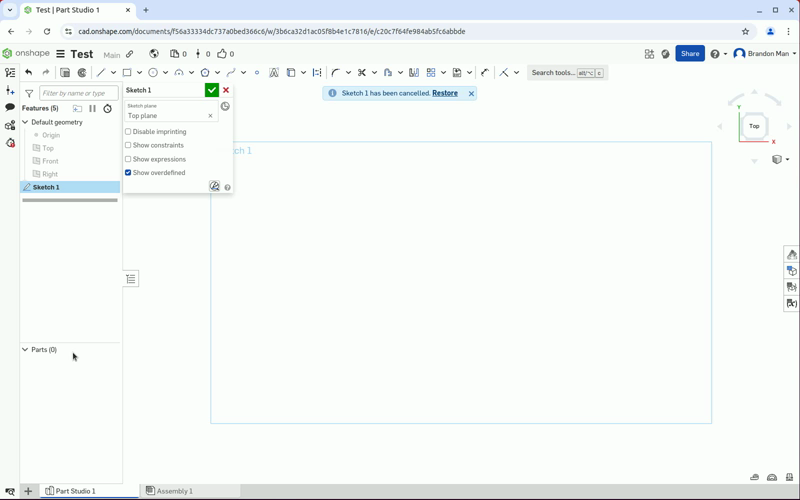
key(y)
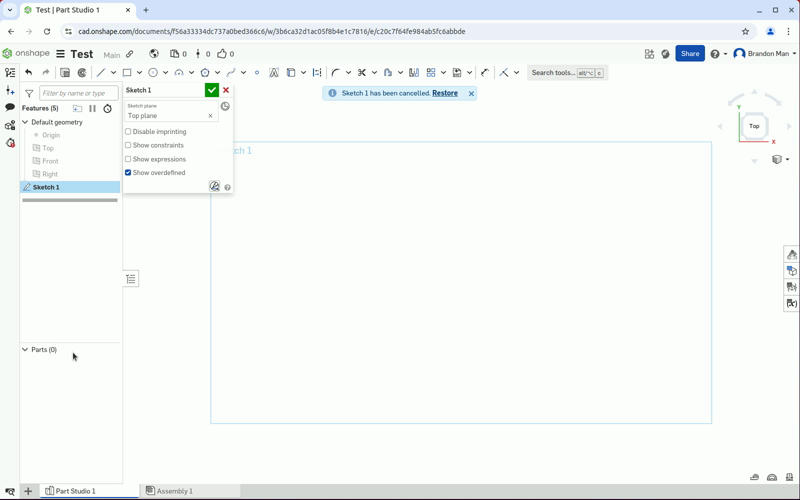
key(l)
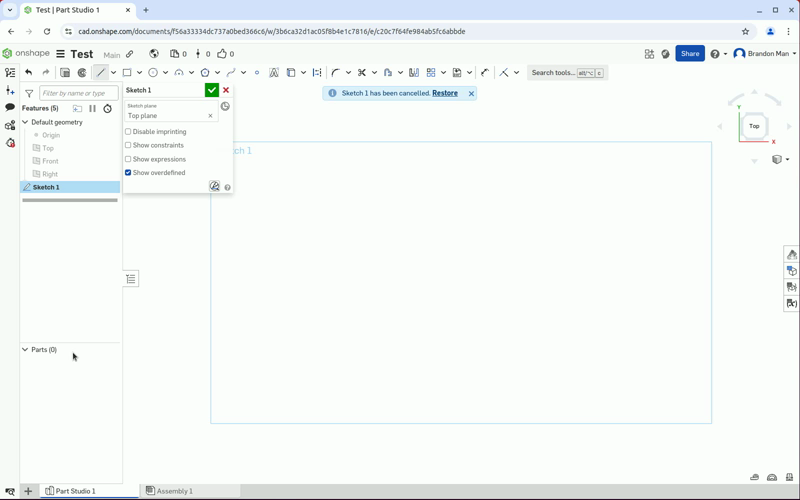
key_down(shift)
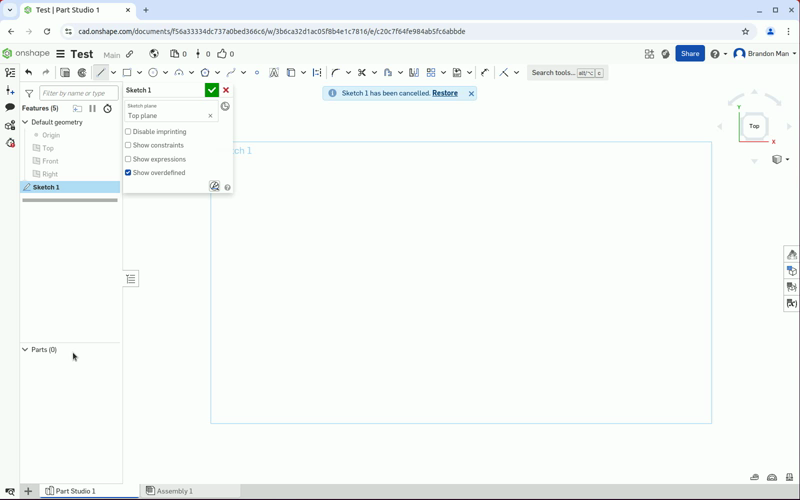
mouse_move(348, 282)
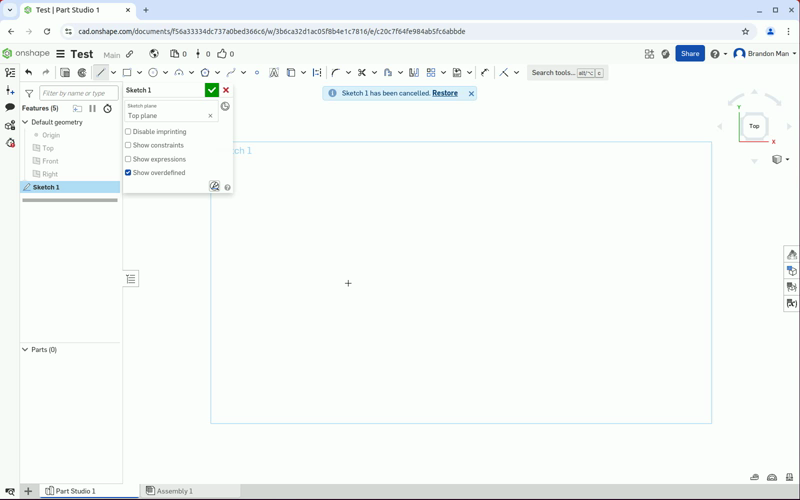
click(348, 282)
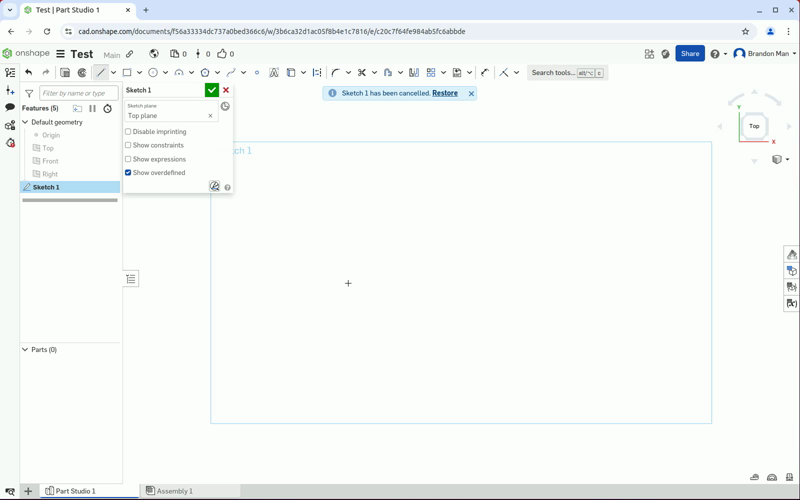
key_up(shift)
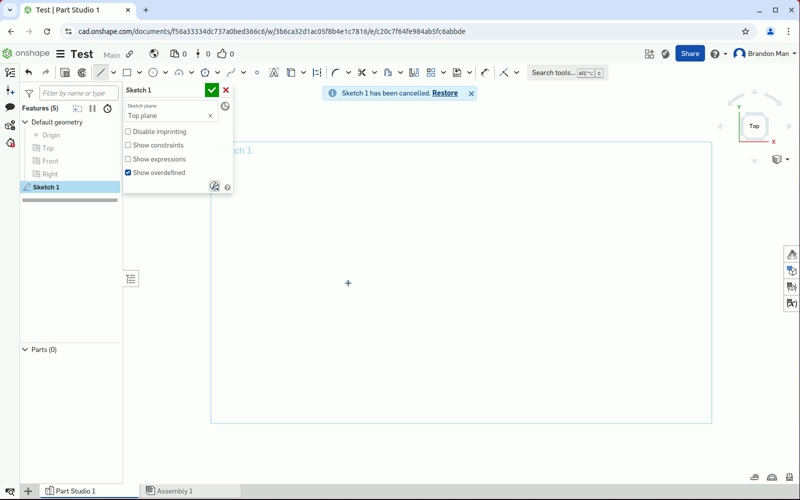
key_down(shift)
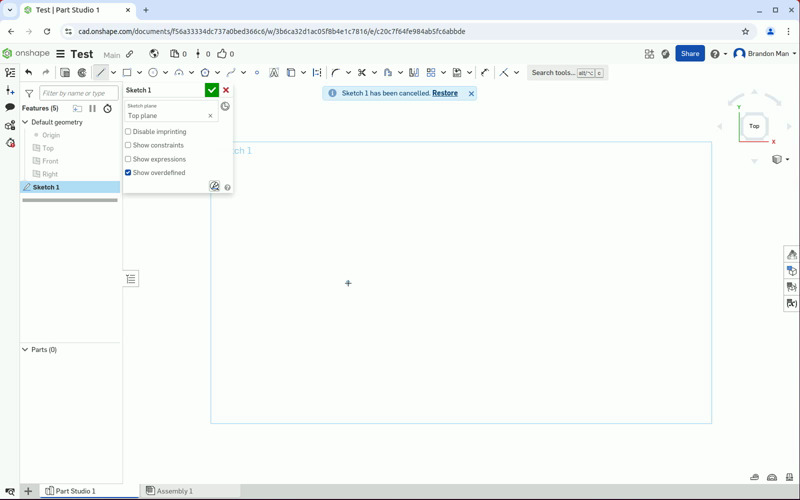
mouse_move(460, 282)
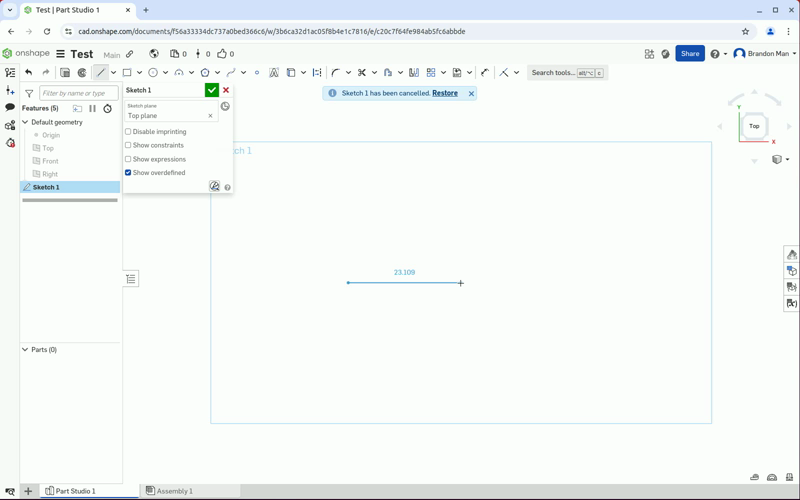
click(460, 282)
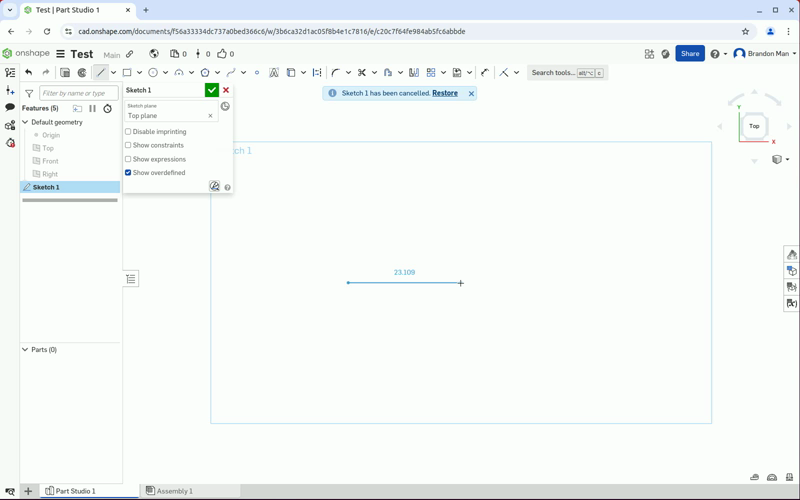
key_up(shift)
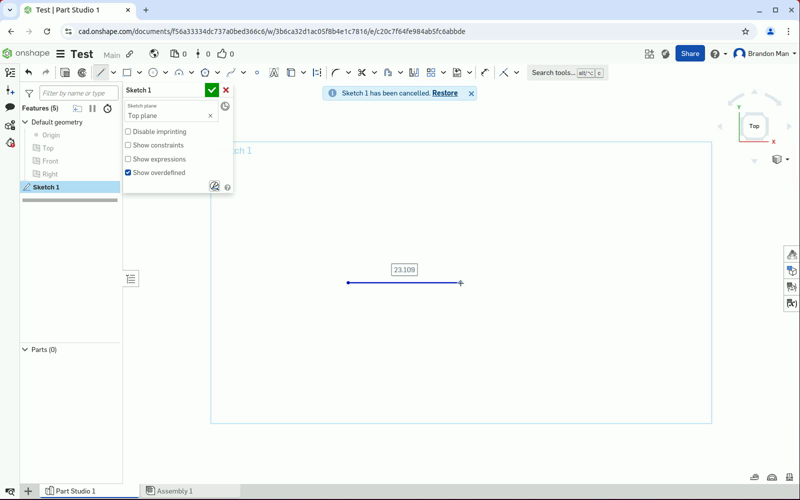
key_down(shift)
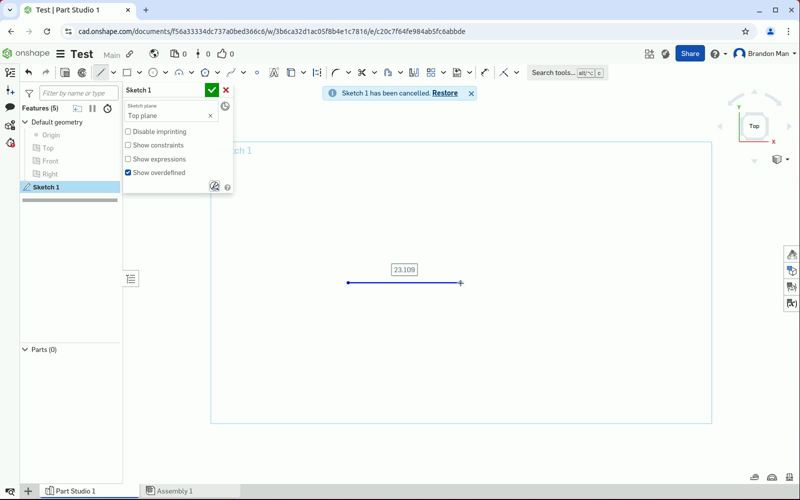
mouse_move(460, 170)
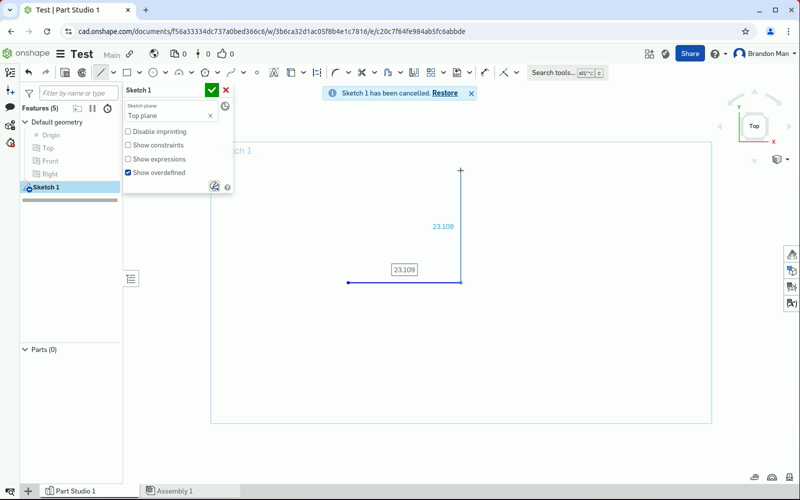
click(460, 170)
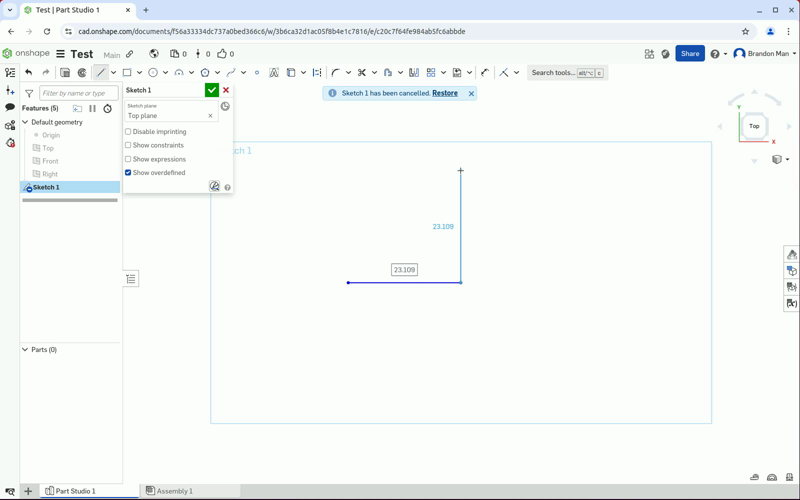
key_up(shift)
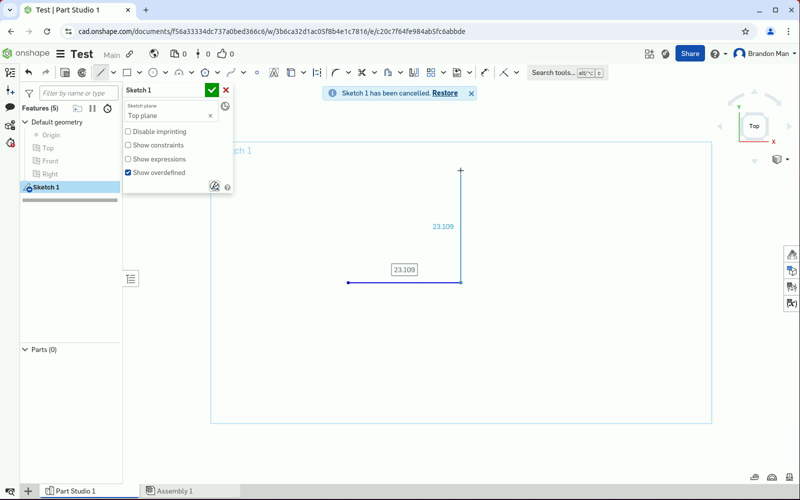
key_down(shift)
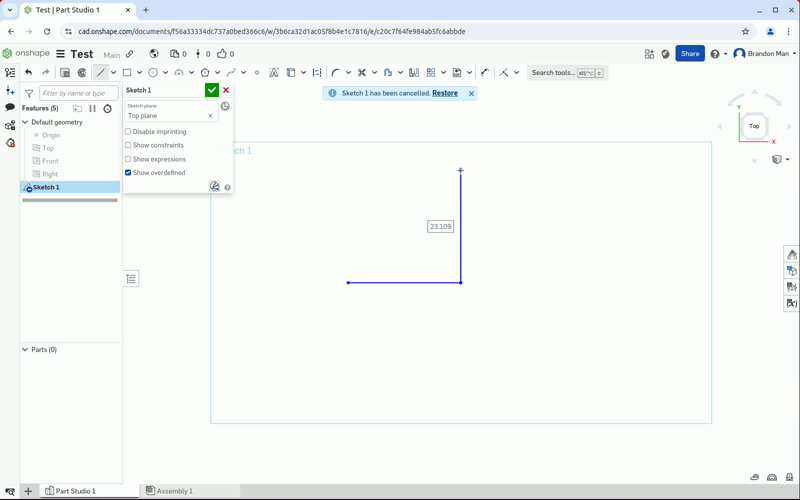
mouse_move(348, 170)
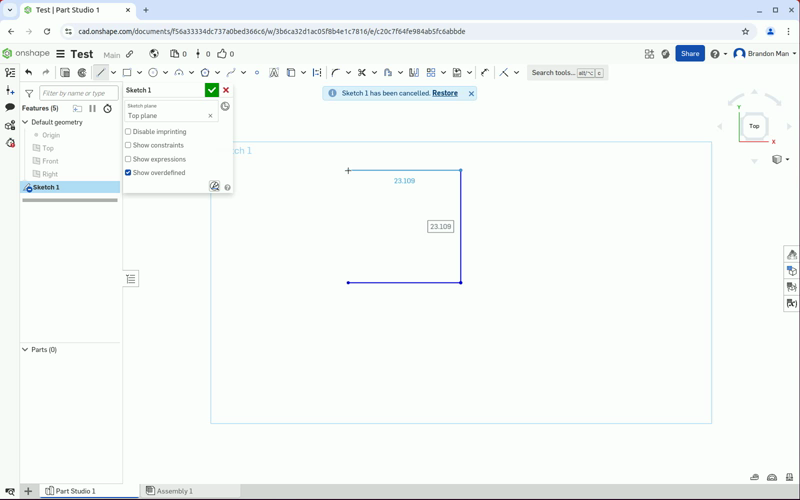
click(348, 170)
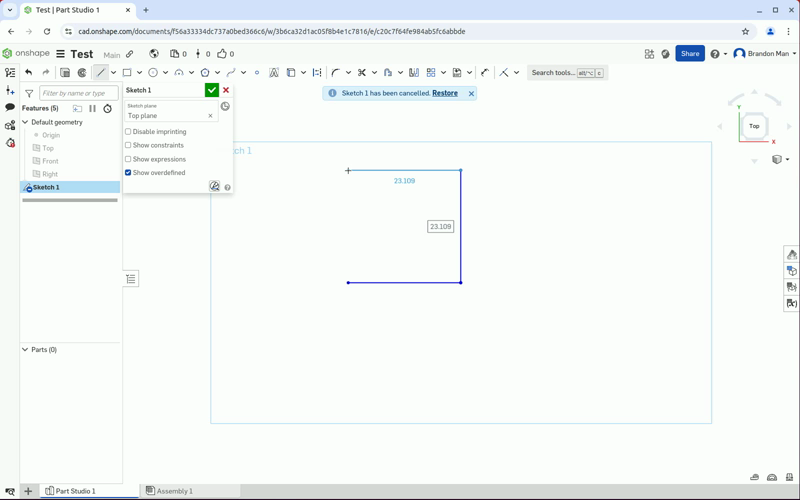
key_up(shift)
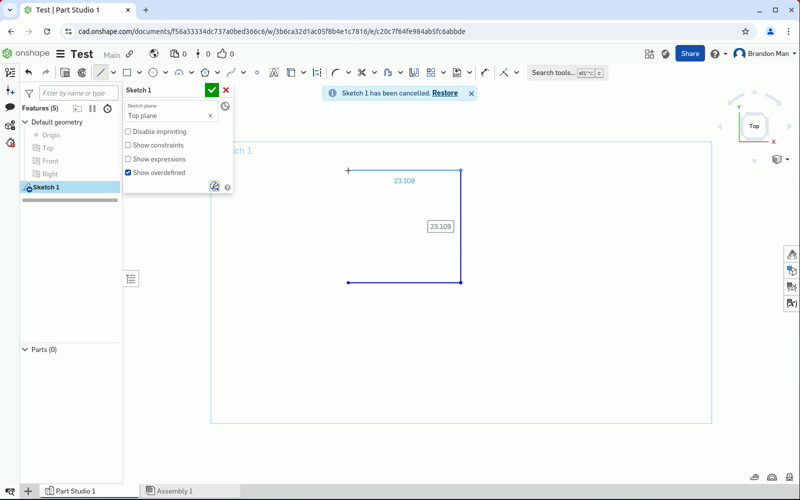
key_down(shift)
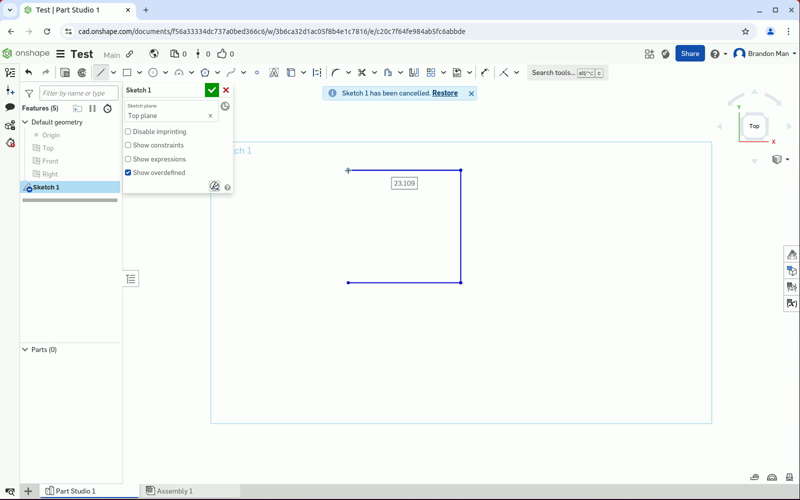
mouse_move(348, 282)
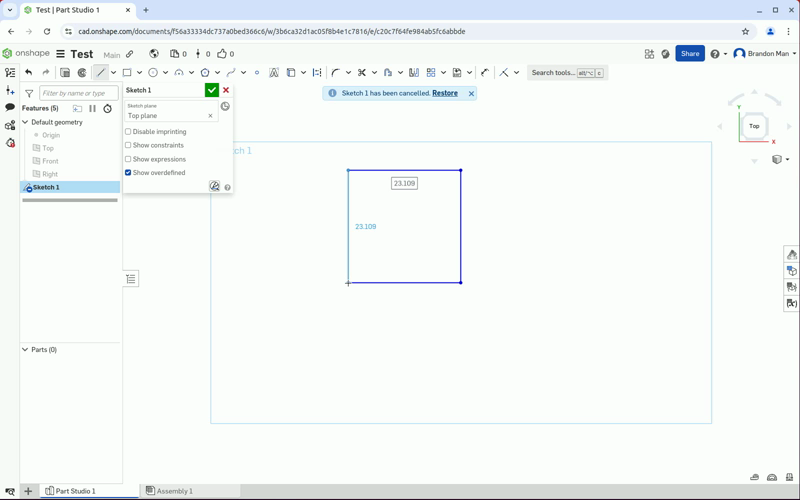
key_up(shift)
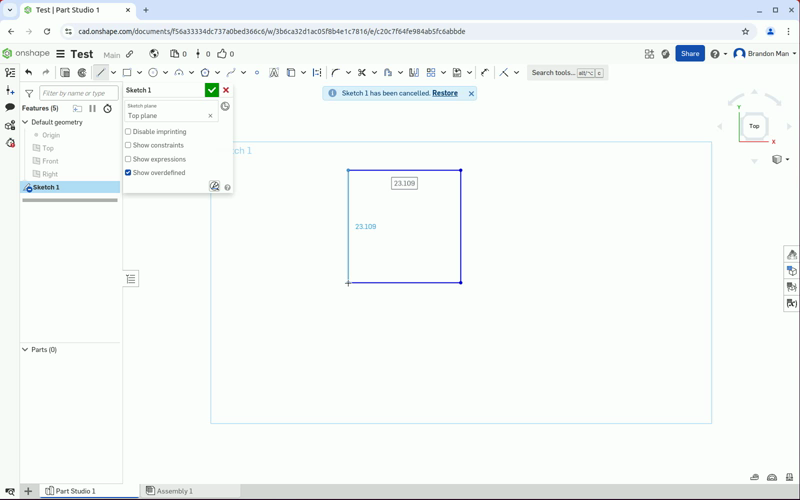
click(348, 282)
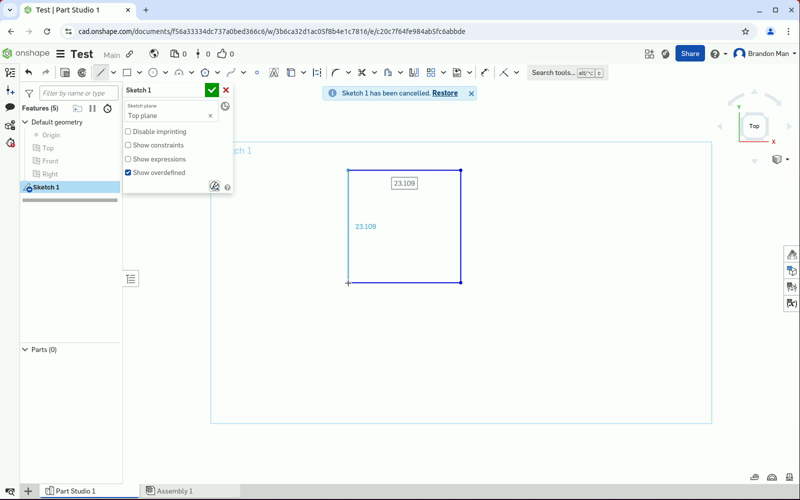
key(esc)
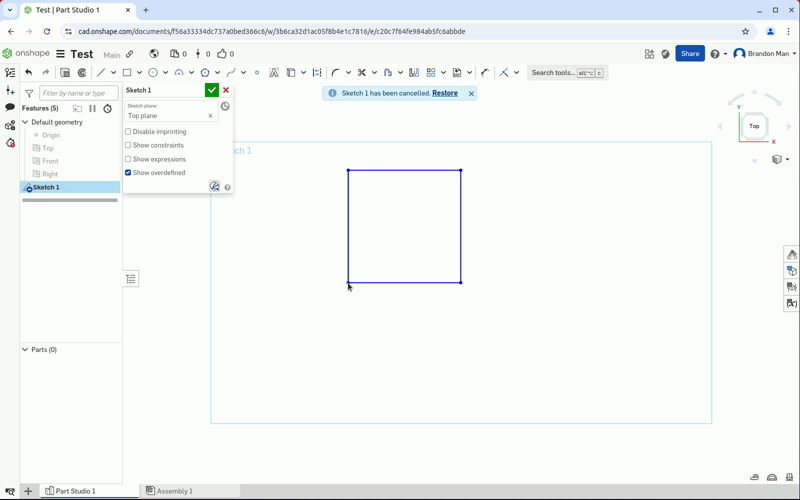
mouse_move(395, 225)
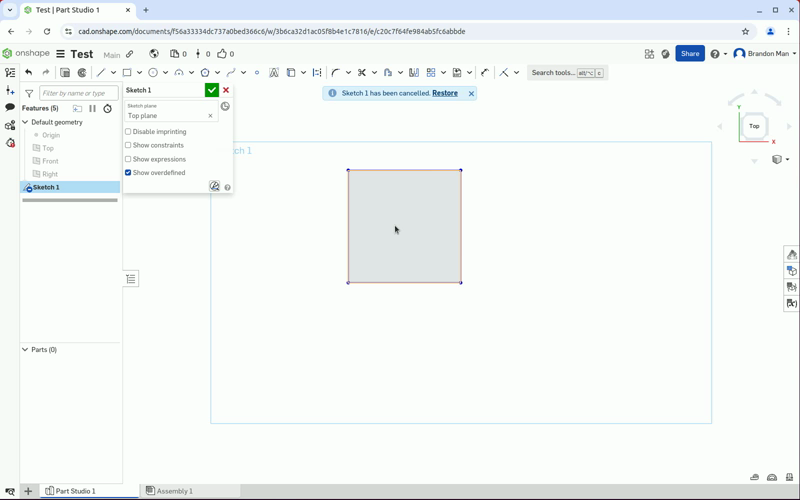
click(395, 225)
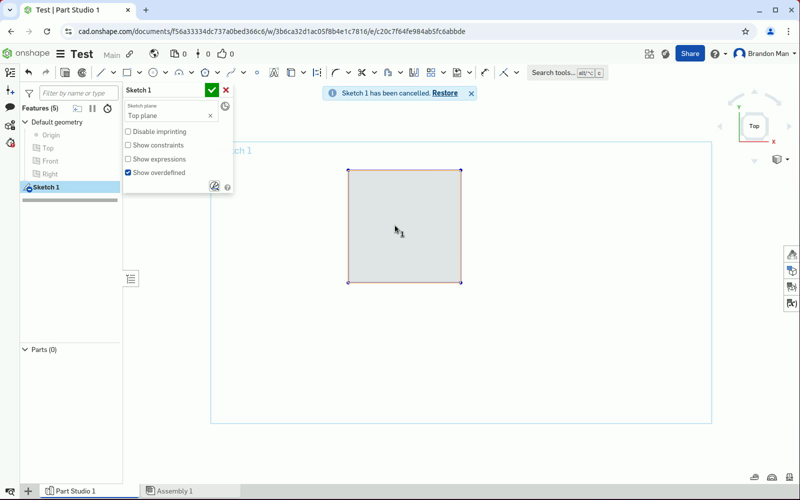
mouse_move(73, 352)
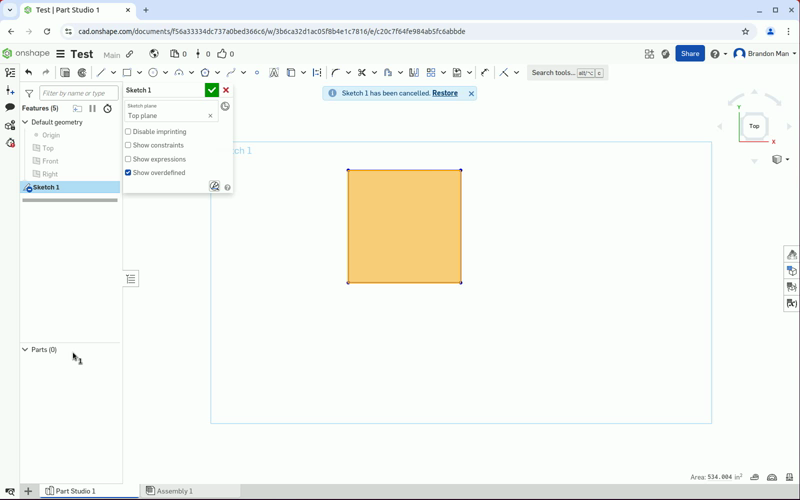
key(shift+y)
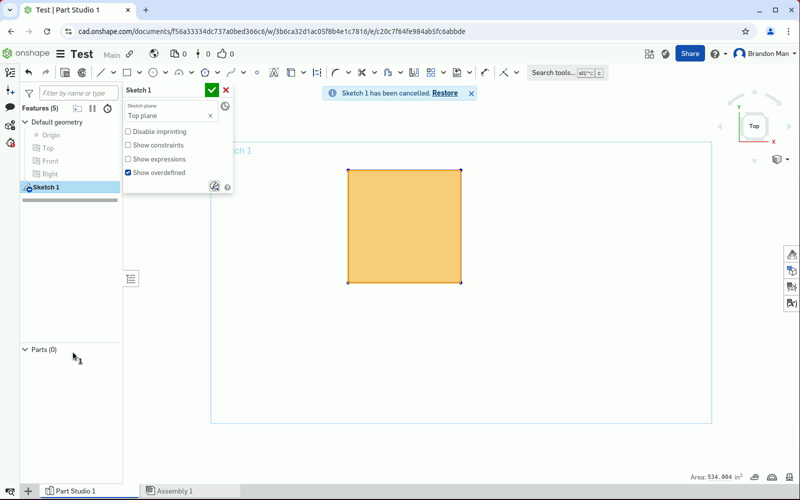
key(shift+e)
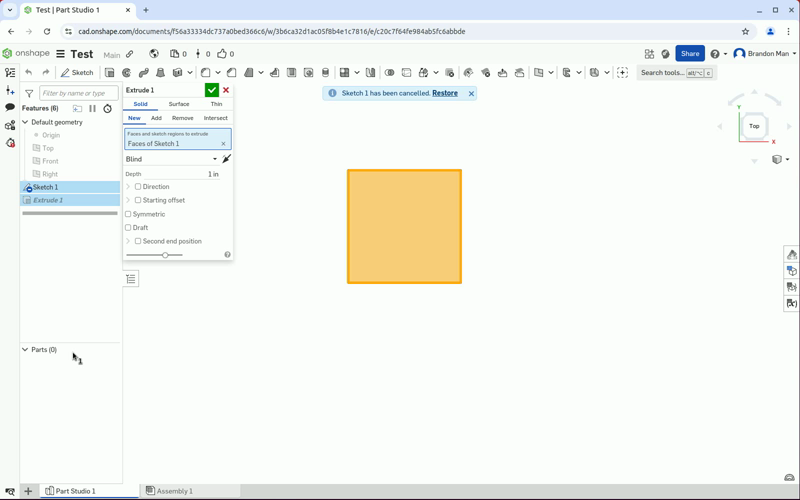
mouse_move(143, 106)
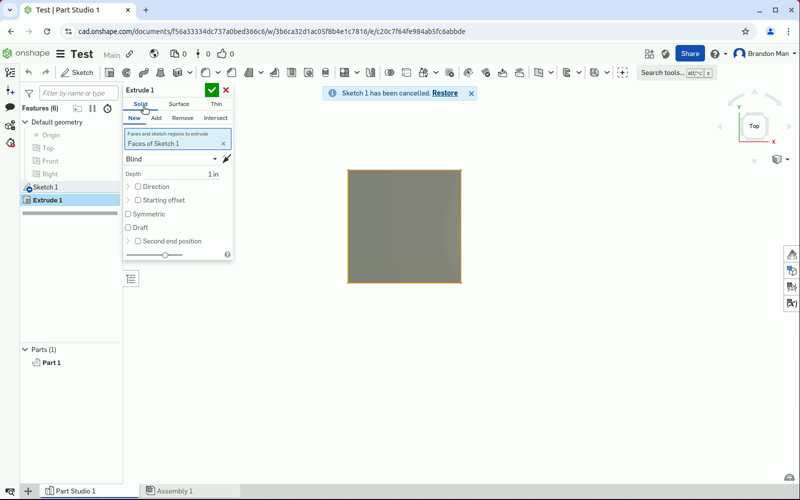
click(143, 106)
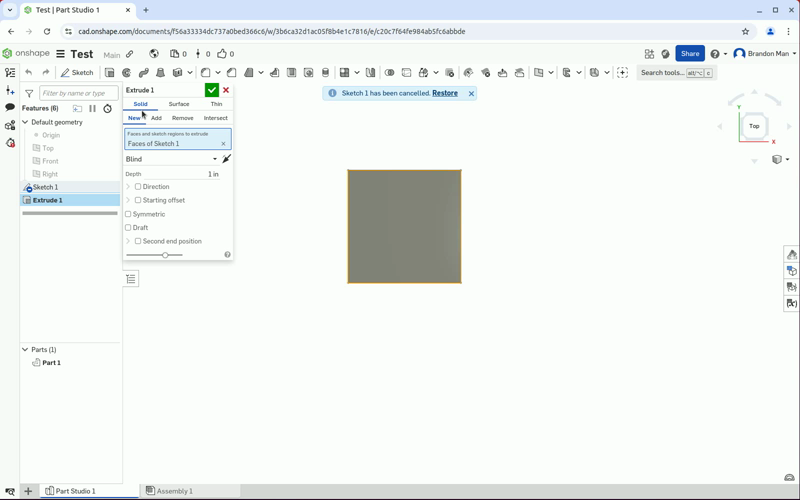
mouse_move(137, 120)
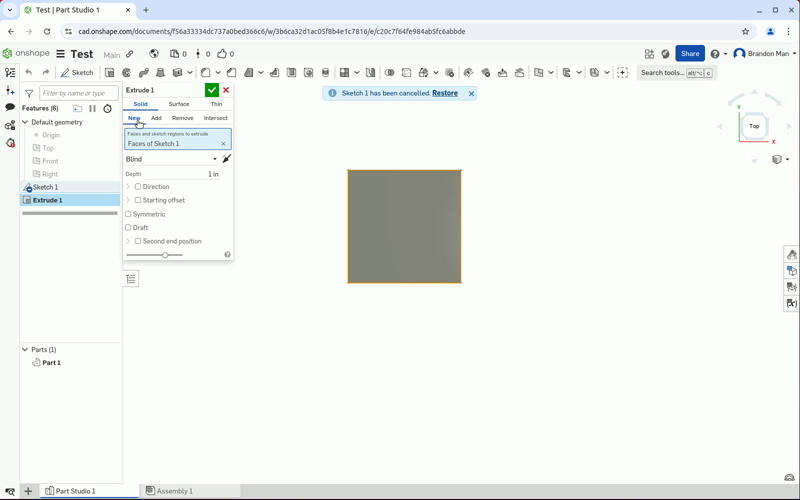
click(137, 120)
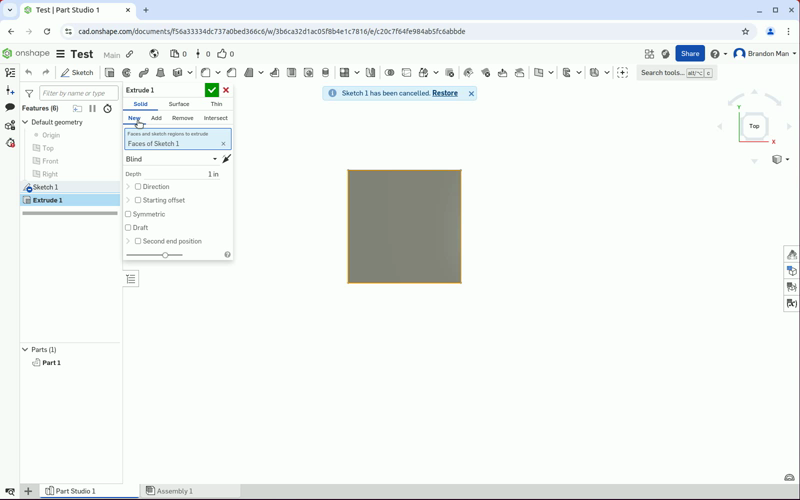
key(tab, 4)
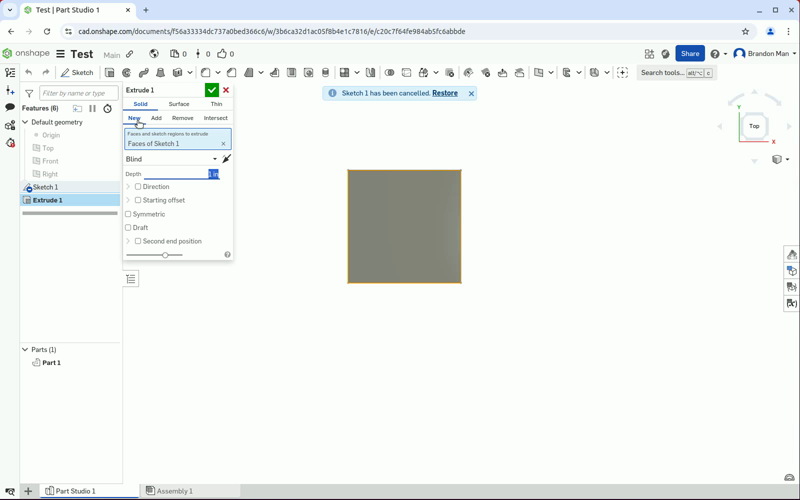
text(2.407)
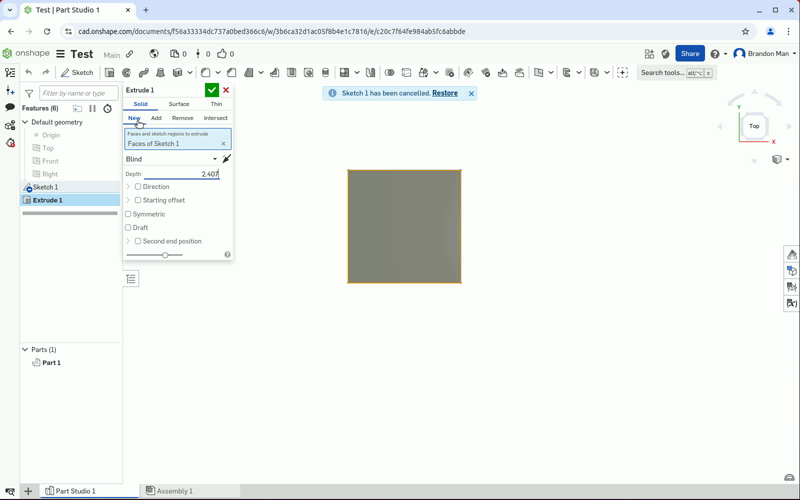
key(enter)
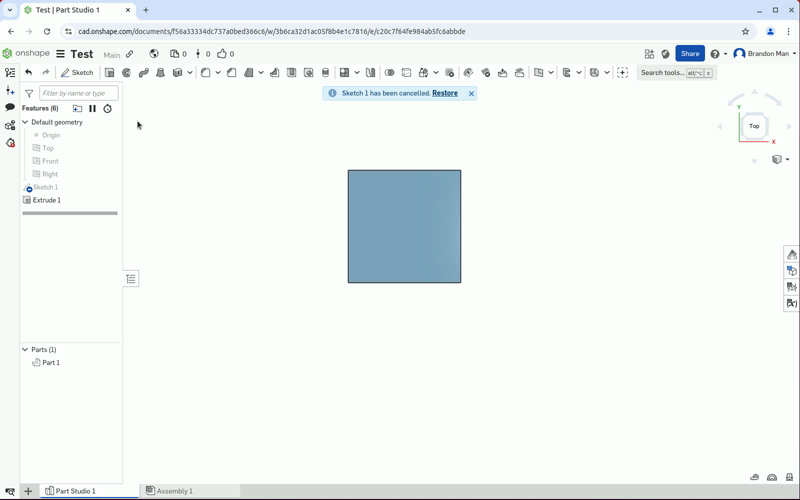
key(shift+h)
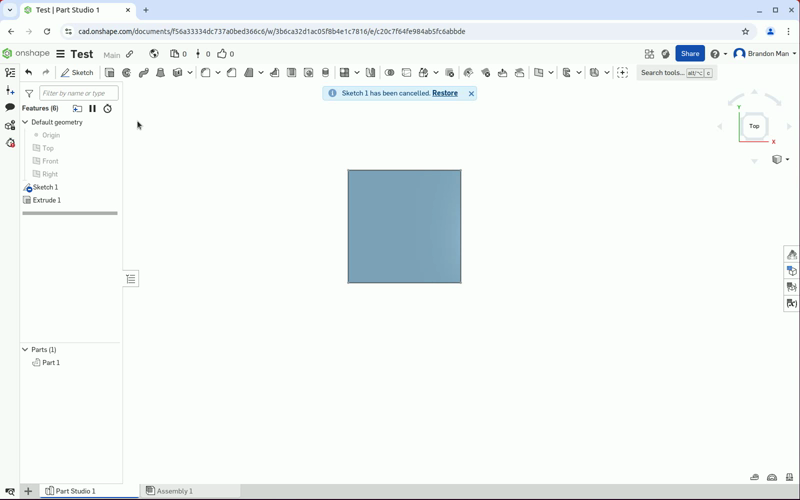
key(shift+h)
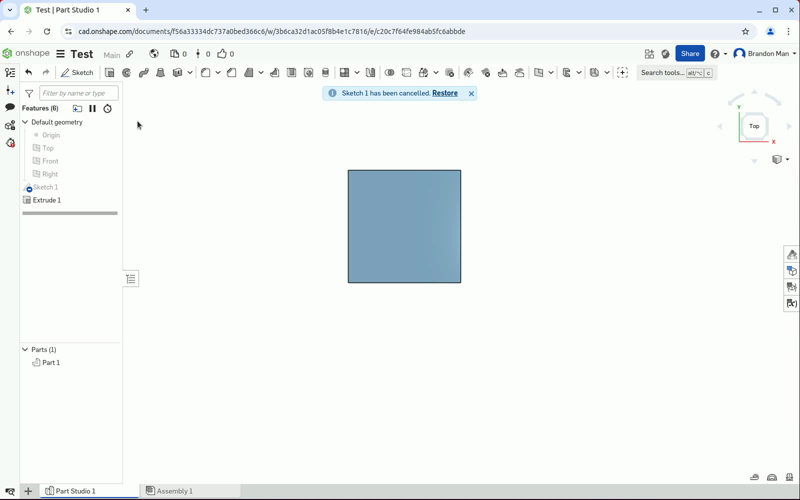
mouse_move(73, 189)
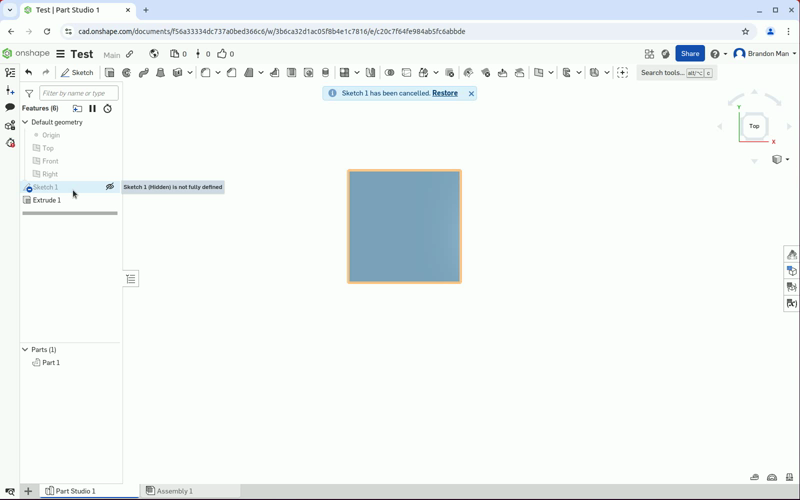
click(73, 189)
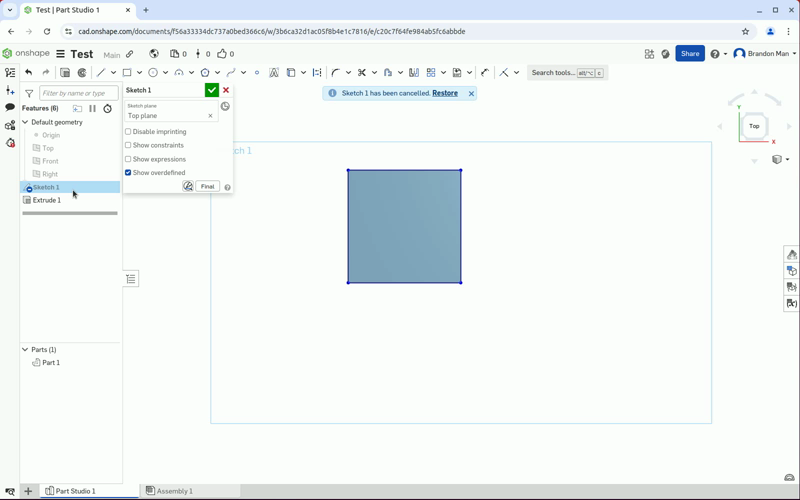
mouse_move(229, 92)
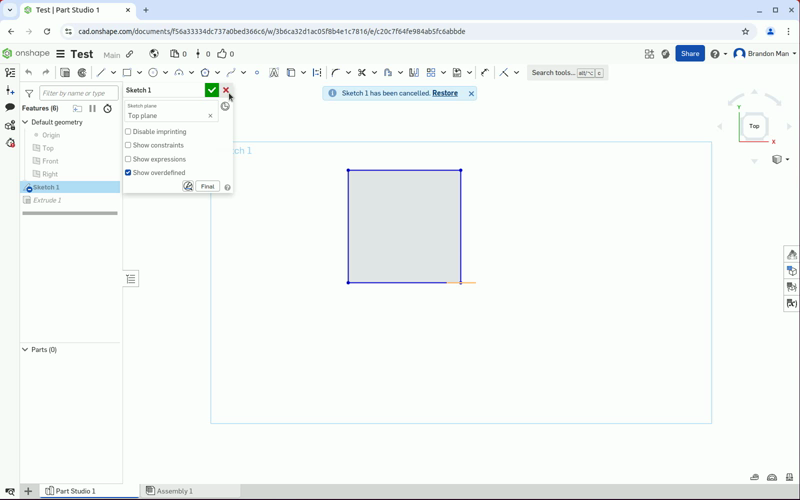
click(229, 92)
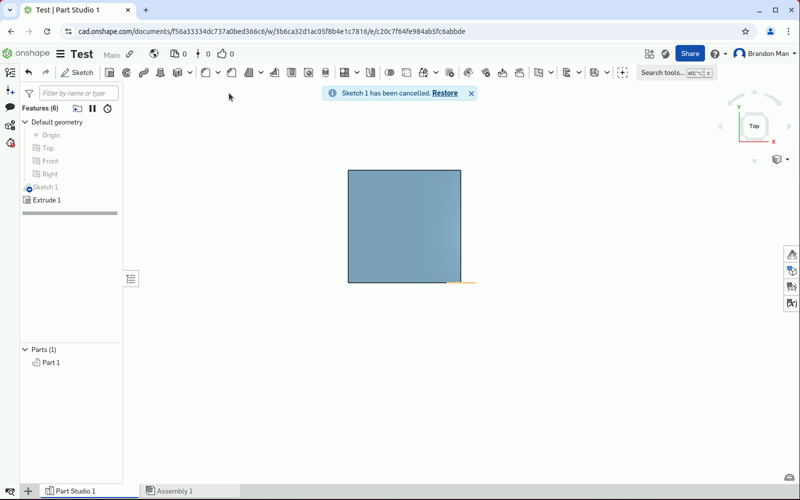
mouse_move(541, 75)
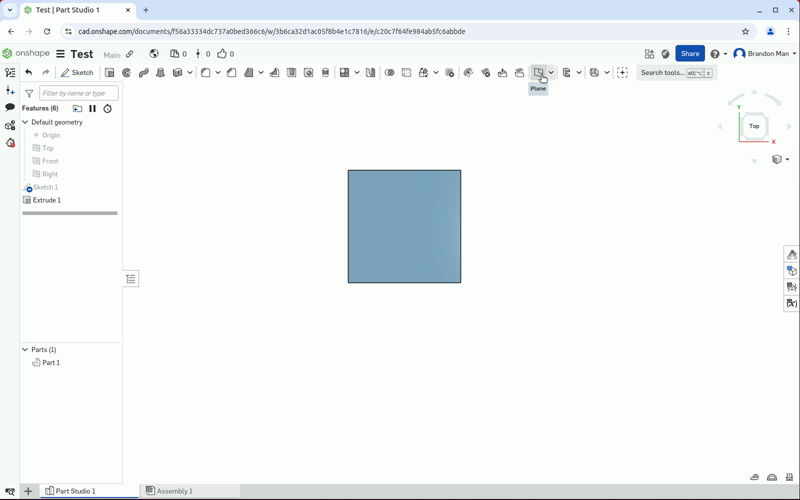
click(541, 75)
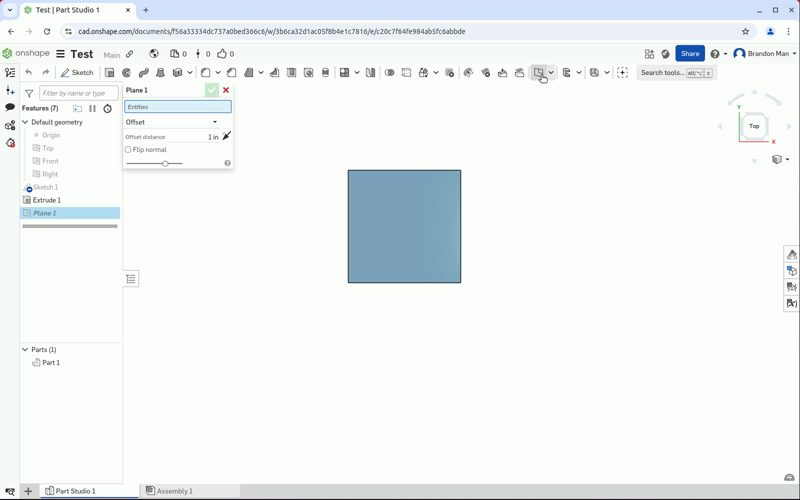
mouse_move(73, 150)
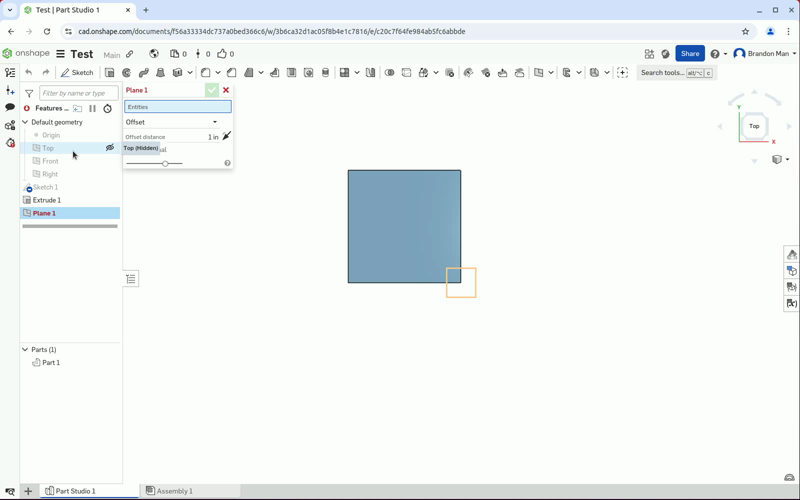
click(73, 150)
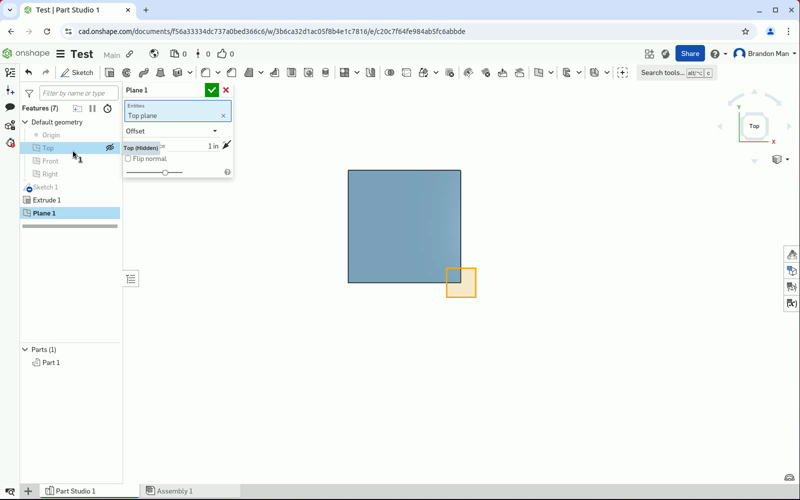
key(tab, 2)
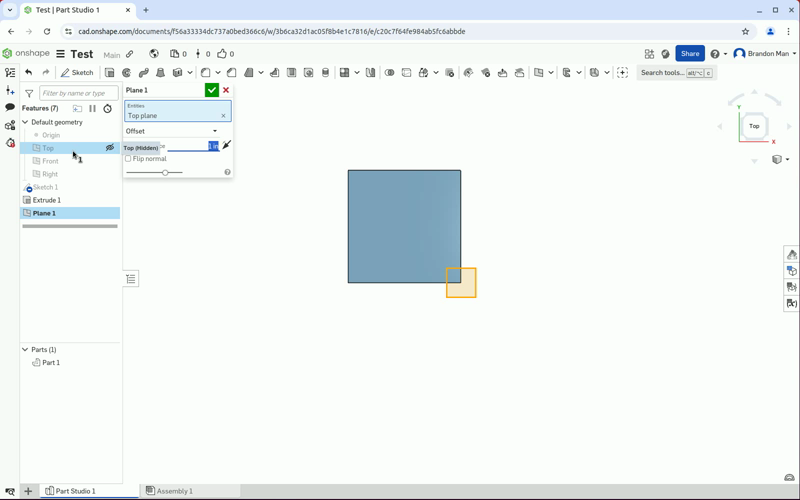
text(2.403)
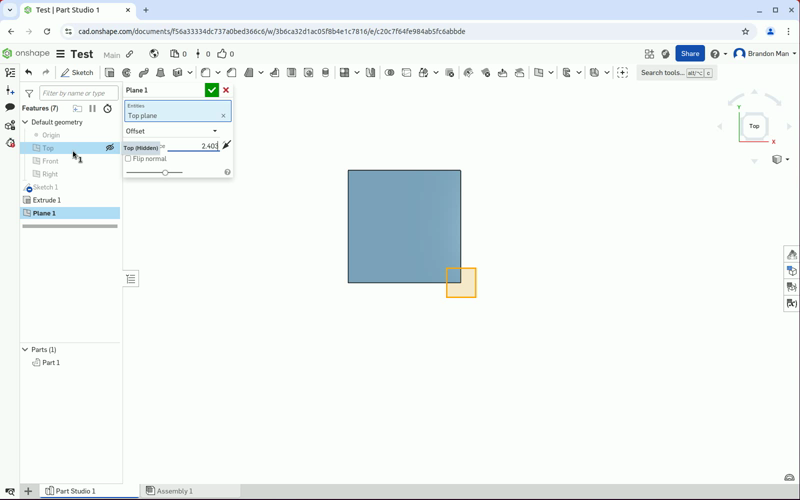
key(enter, 2)
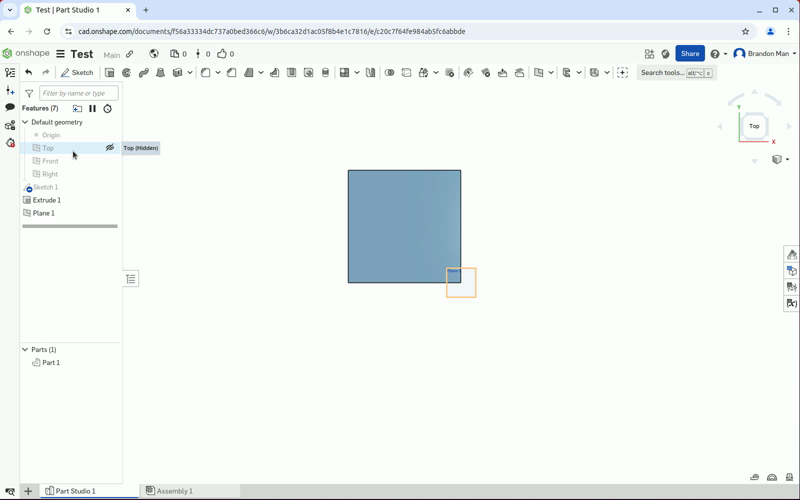
key(shift+s)
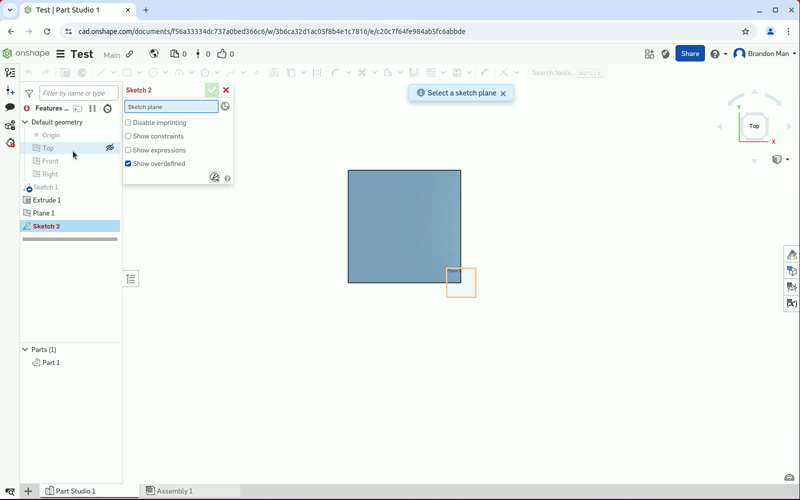
mouse_move(73, 215)
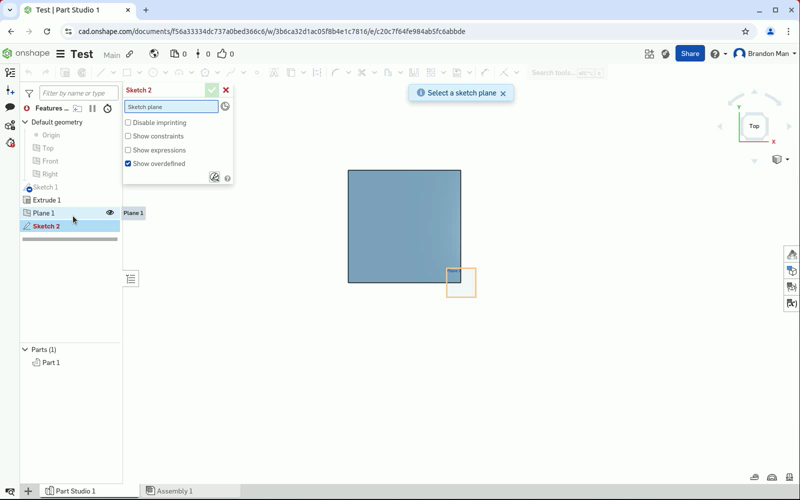
click(73, 215)
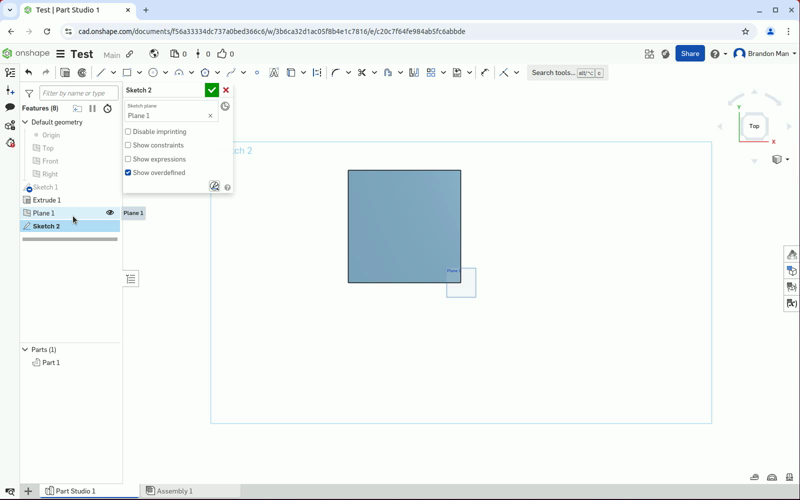
mouse_move(73, 352)
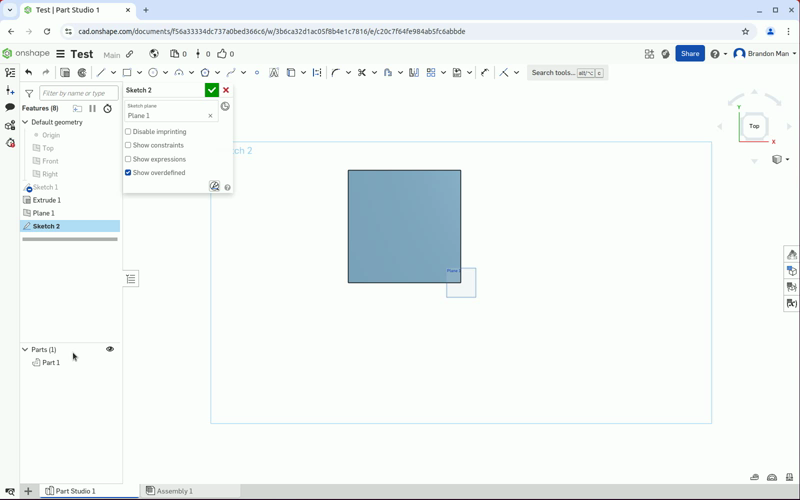
key(y)
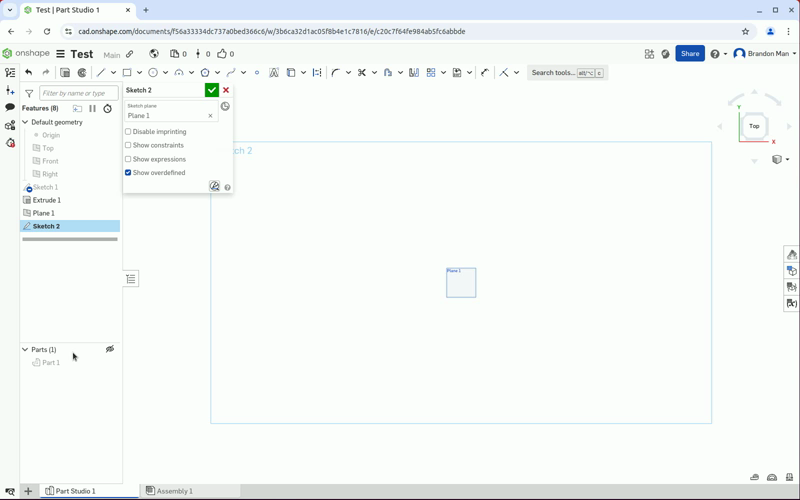
key(l)
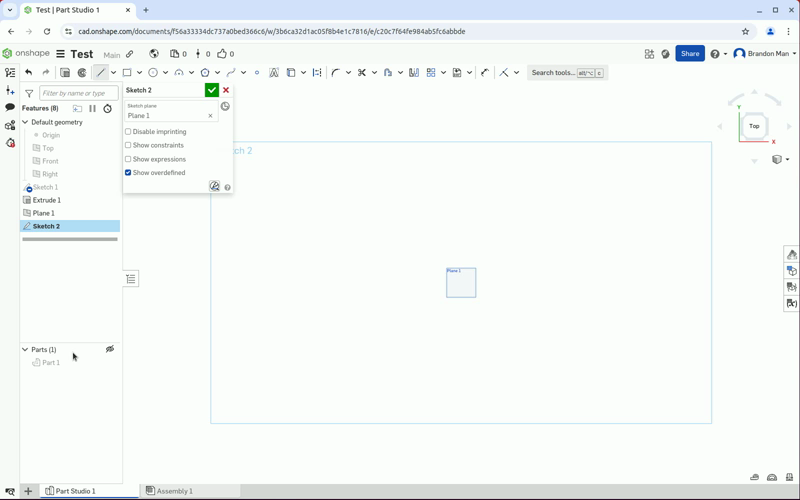
key_down(shift)
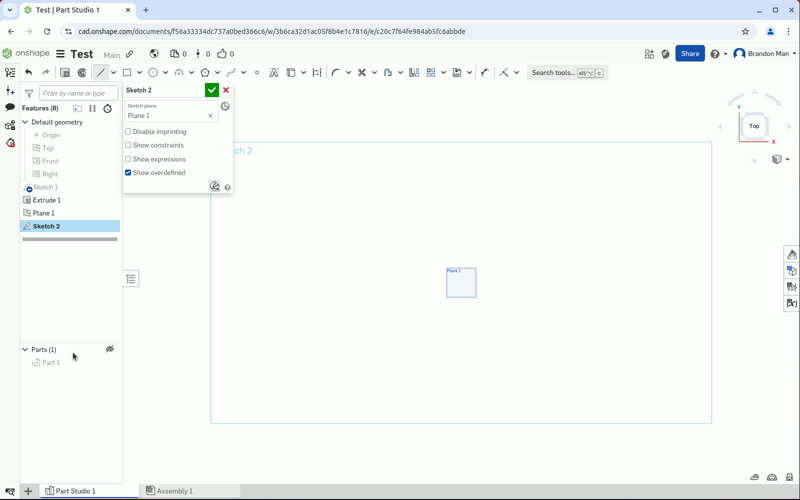
mouse_move(355, 275)
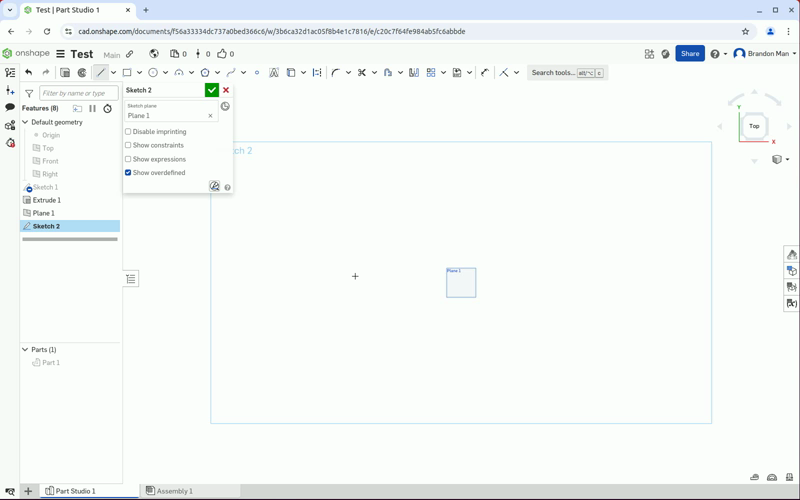
click(355, 275)
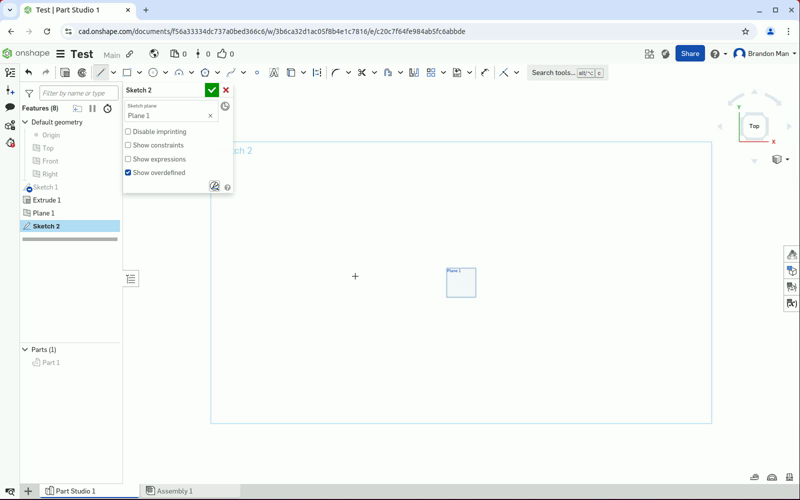
key_up(shift)
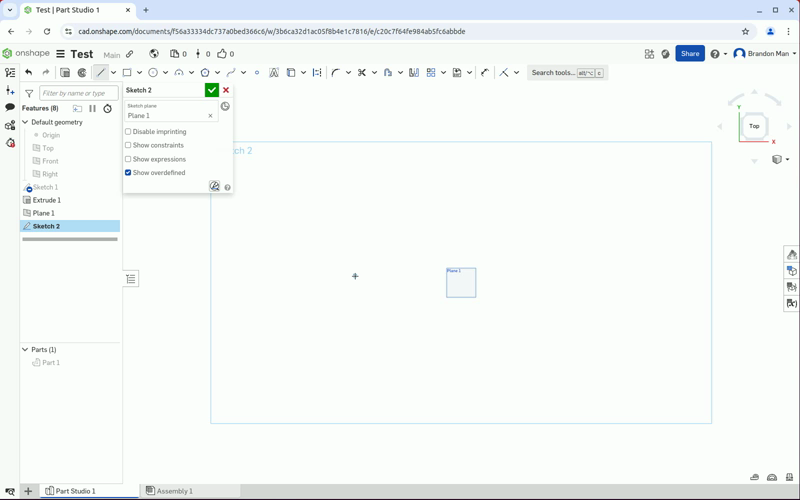
key_down(shift)
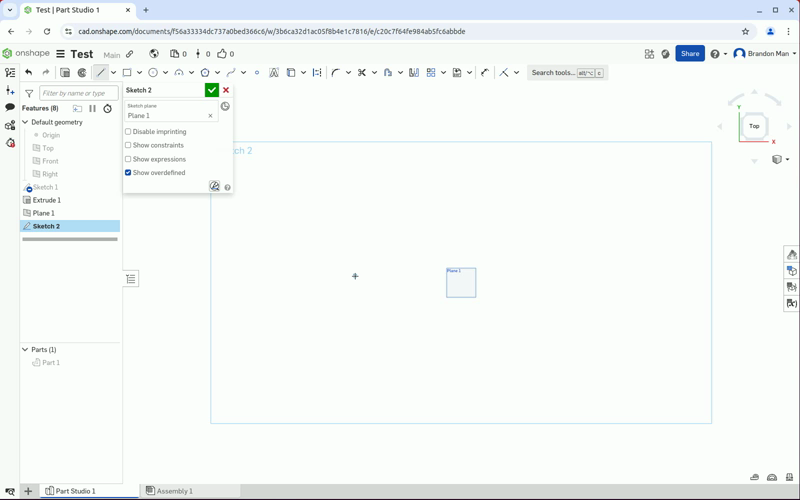
mouse_move(453, 275)
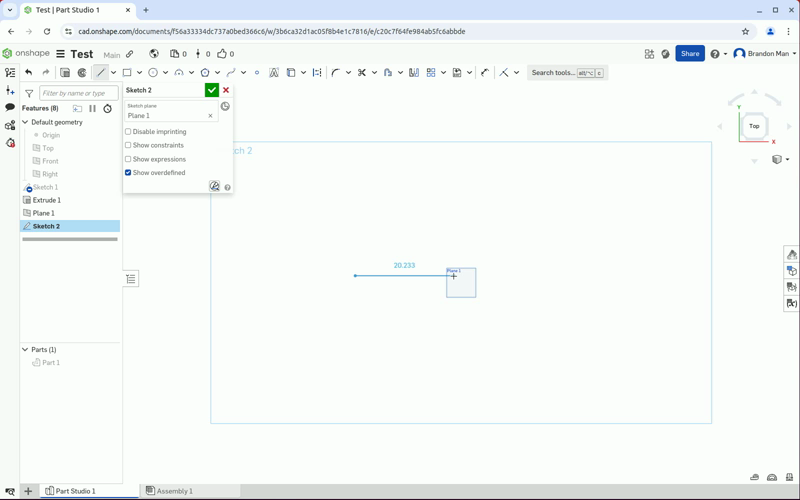
click(453, 275)
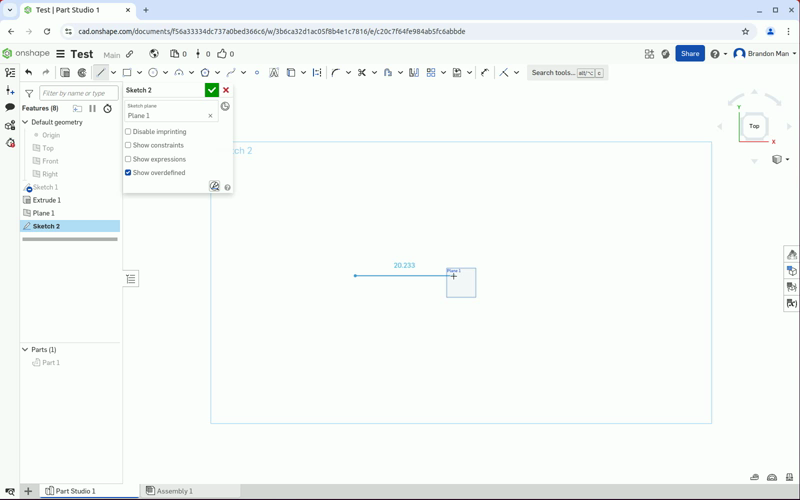
key_up(shift)
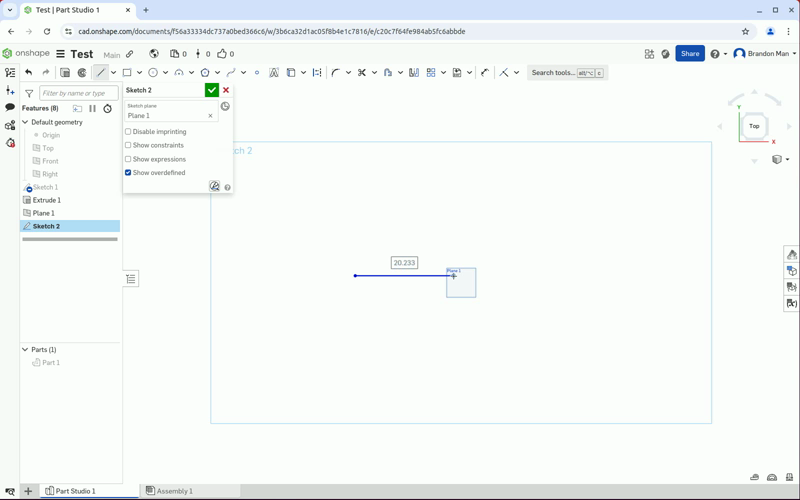
key_down(shift)
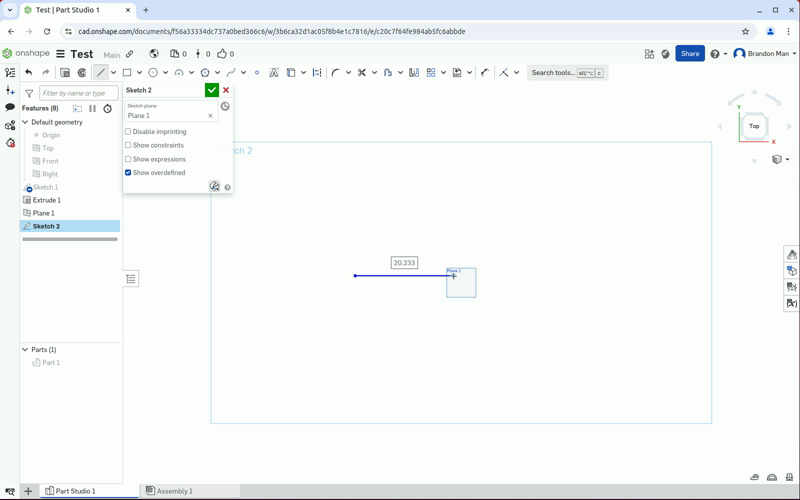
mouse_move(453, 177)
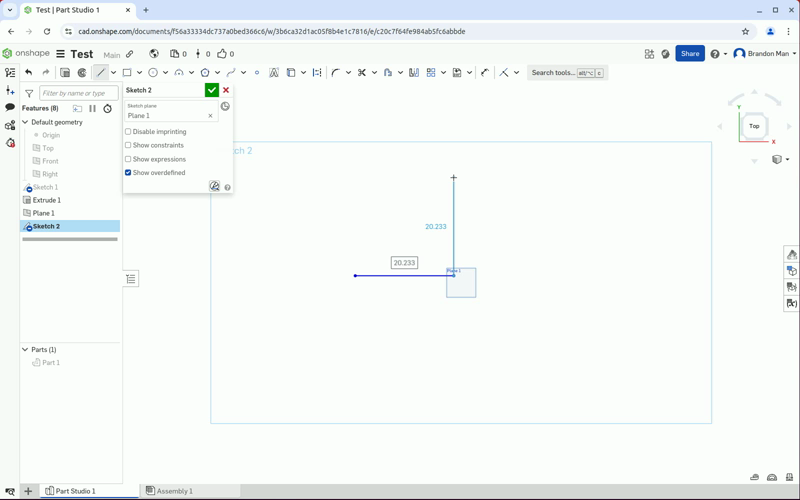
click(453, 177)
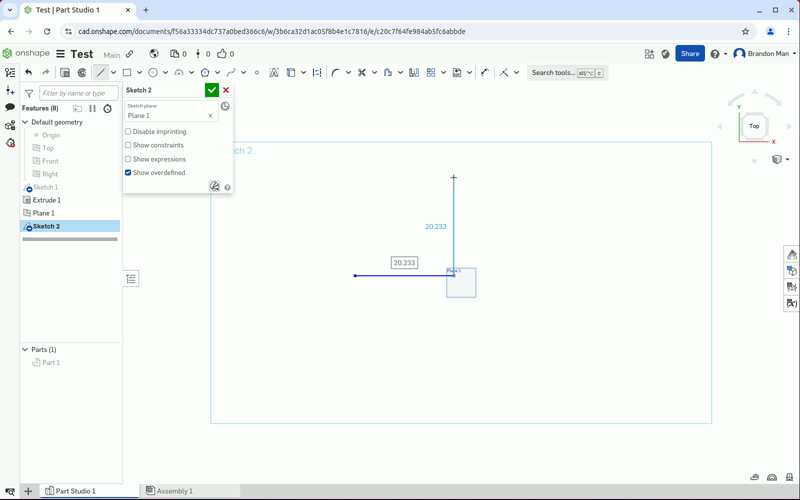
key_up(shift)
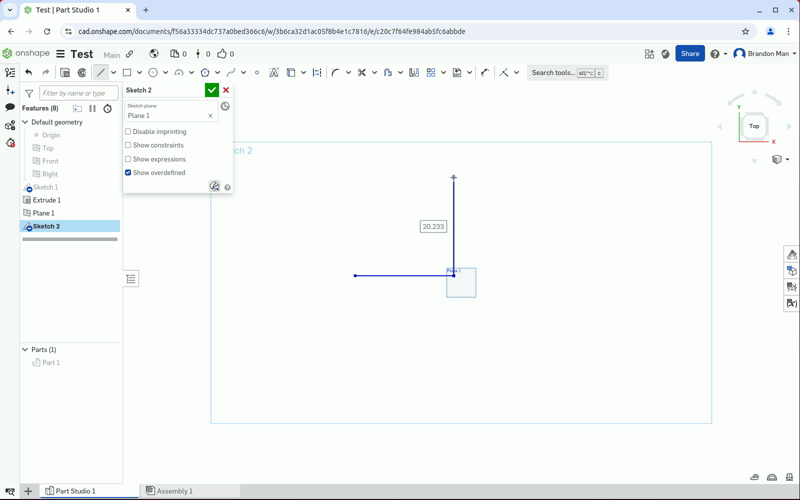
key_down(shift)
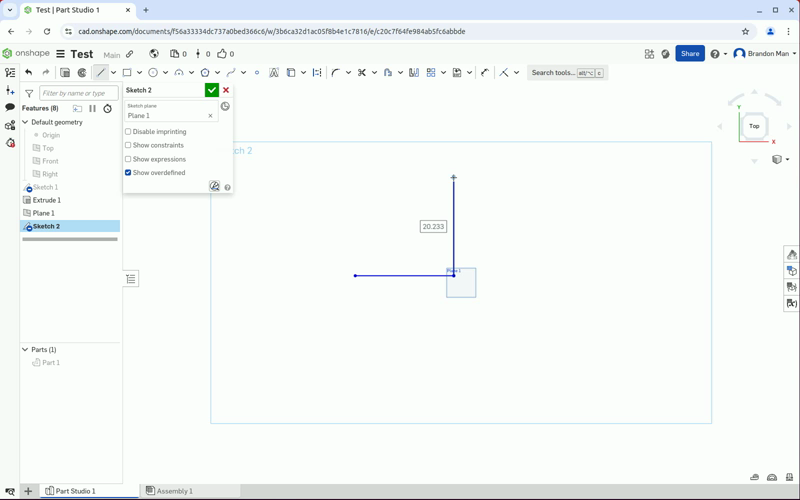
mouse_move(355, 177)
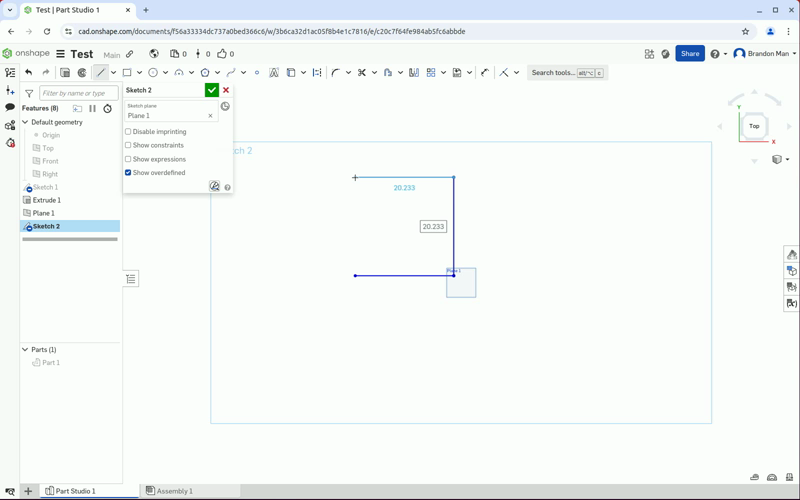
click(355, 177)
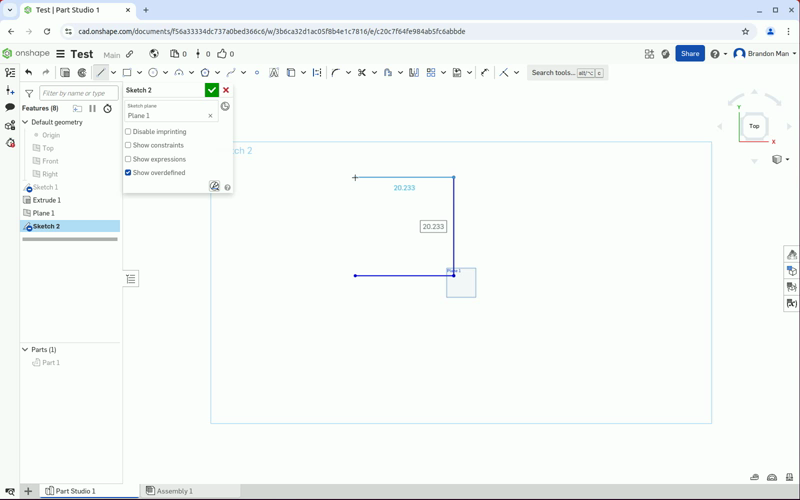
key_up(shift)
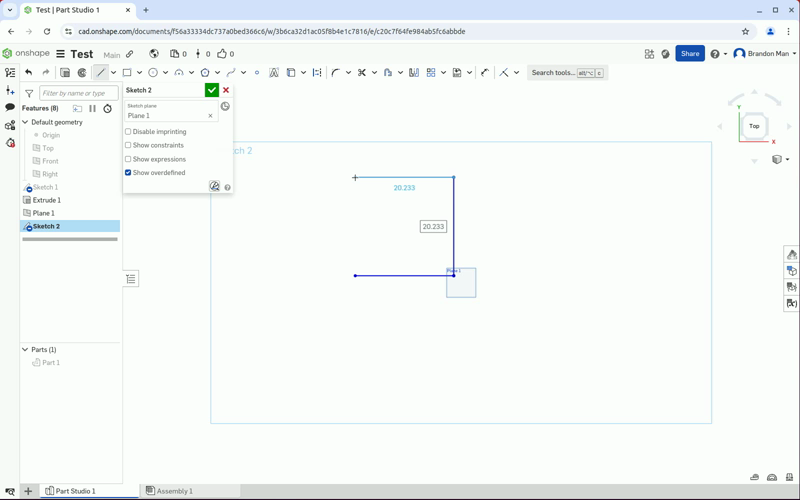
key_down(shift)
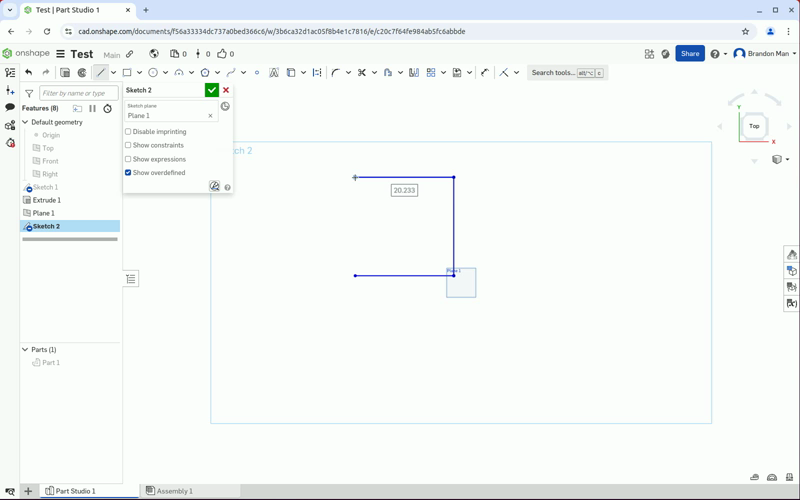
mouse_move(355, 275)
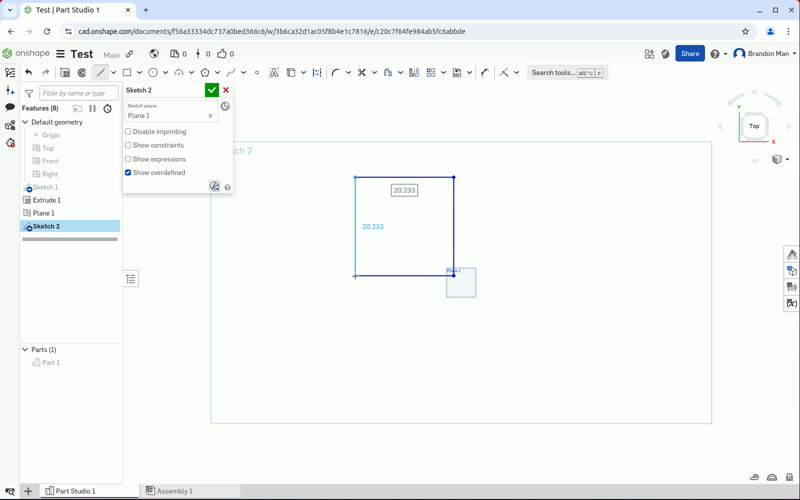
key_up(shift)
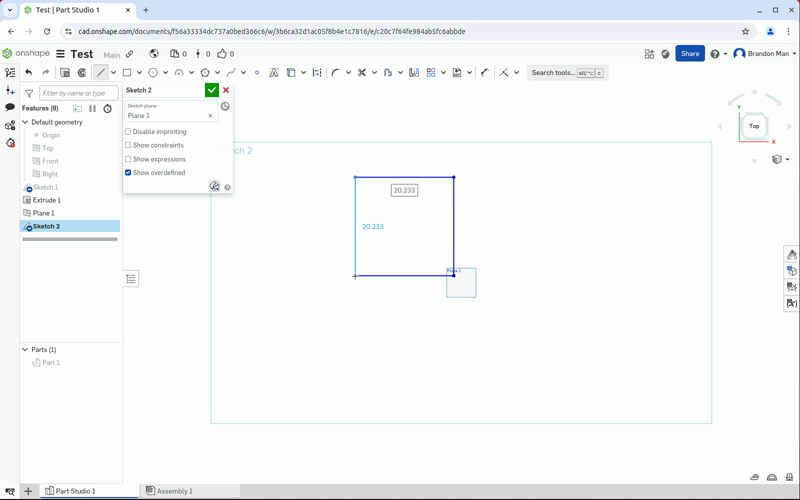
click(355, 275)
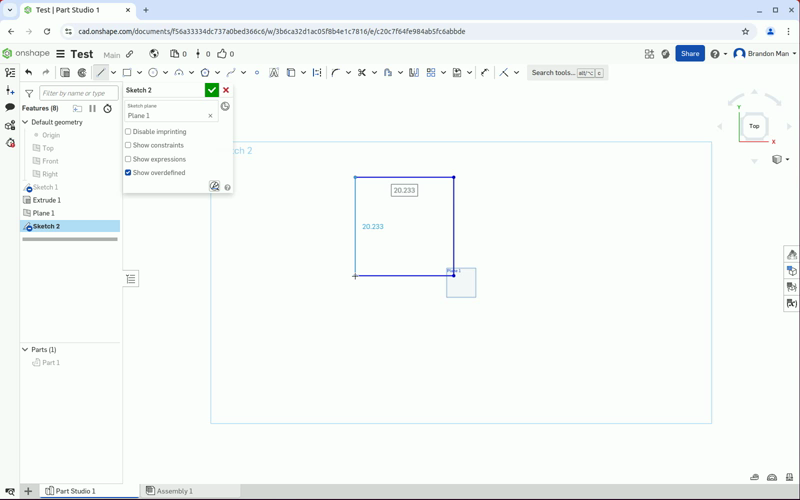
key(esc)
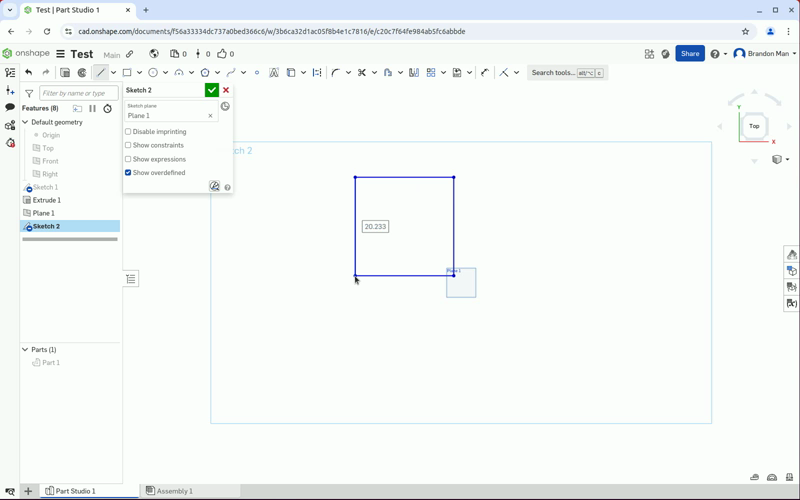
mouse_move(444, 240)
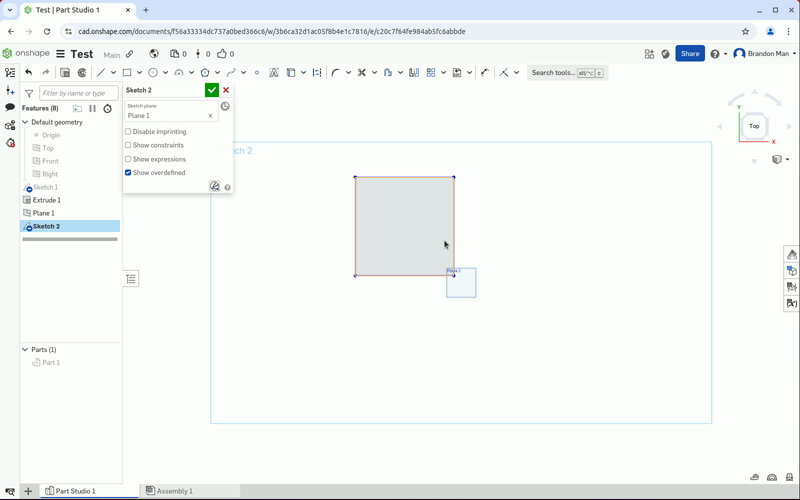
click(444, 240)
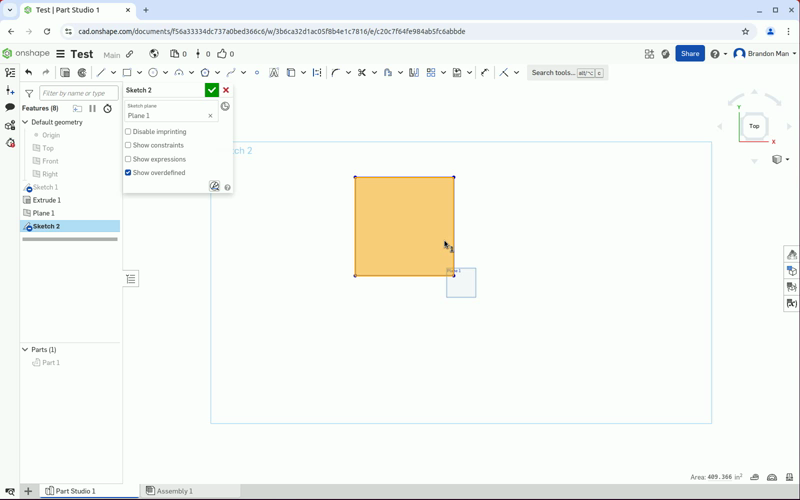
mouse_move(73, 352)
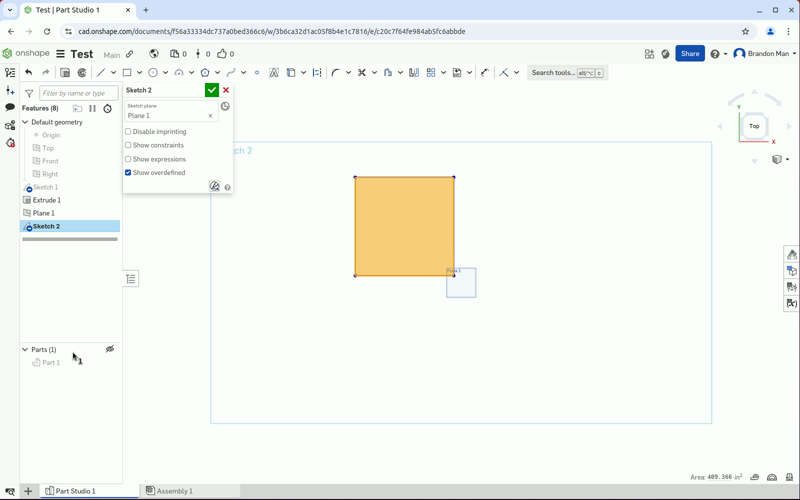
key(shift+y)
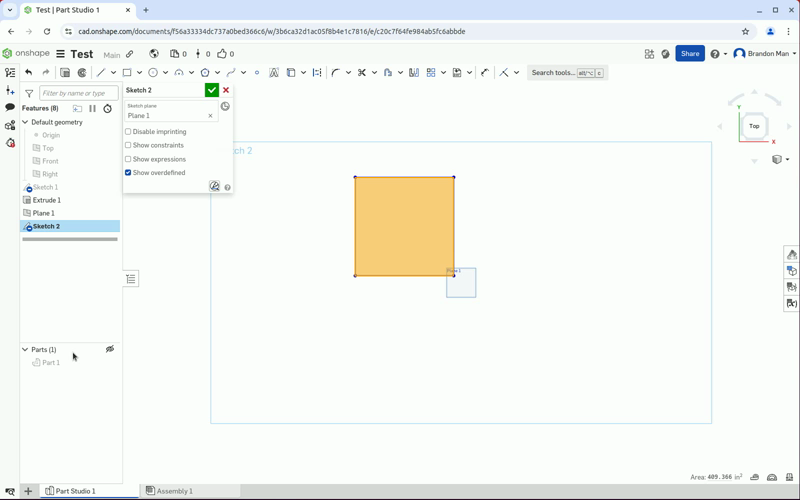
key(shift+e)
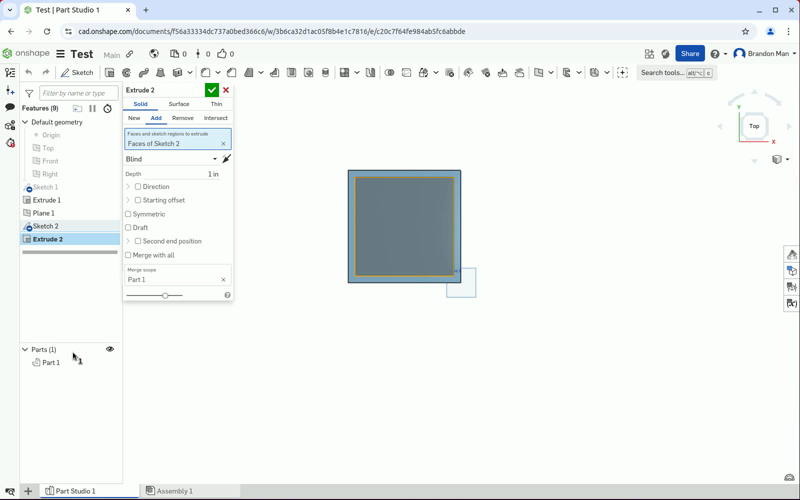
mouse_move(143, 106)
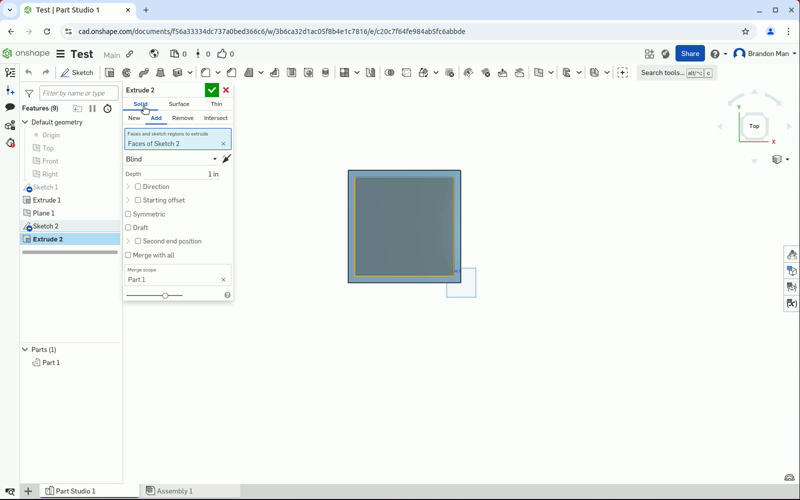
click(143, 106)
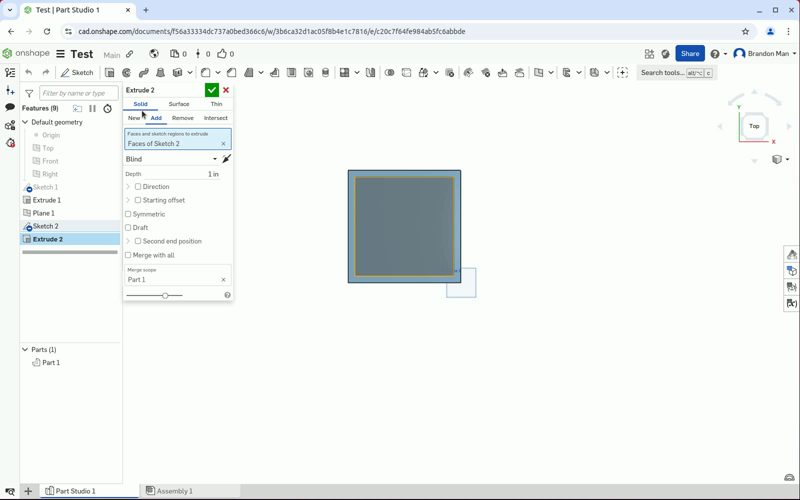
mouse_move(137, 120)
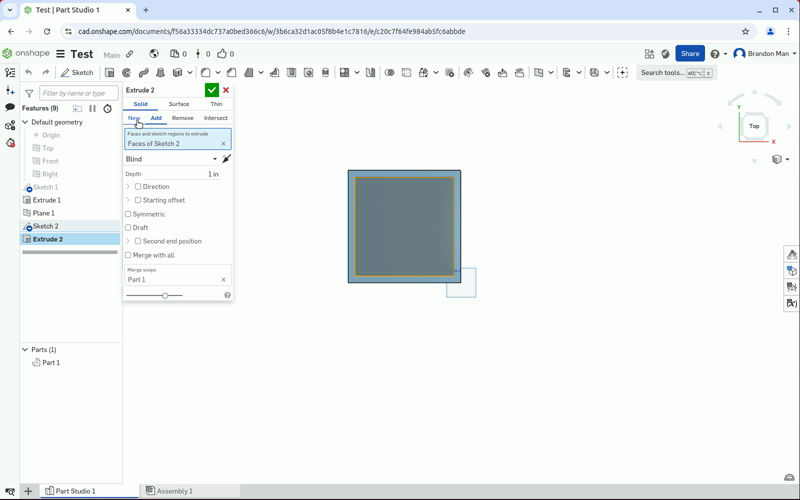
click(137, 120)
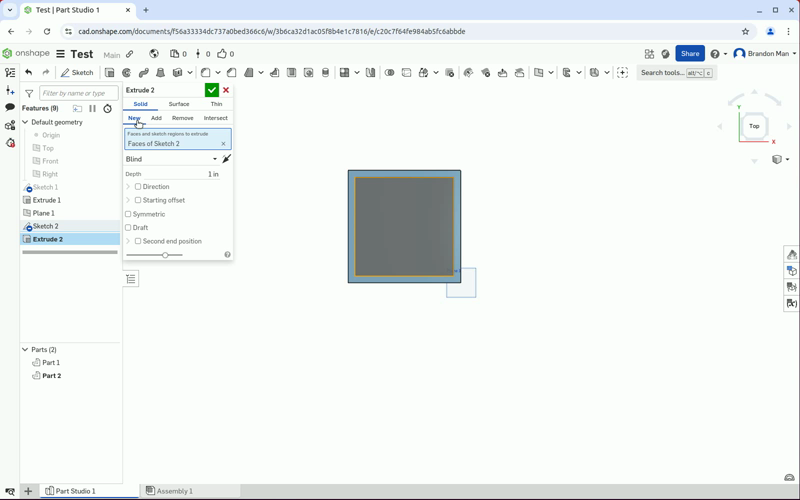
key(tab, 4)
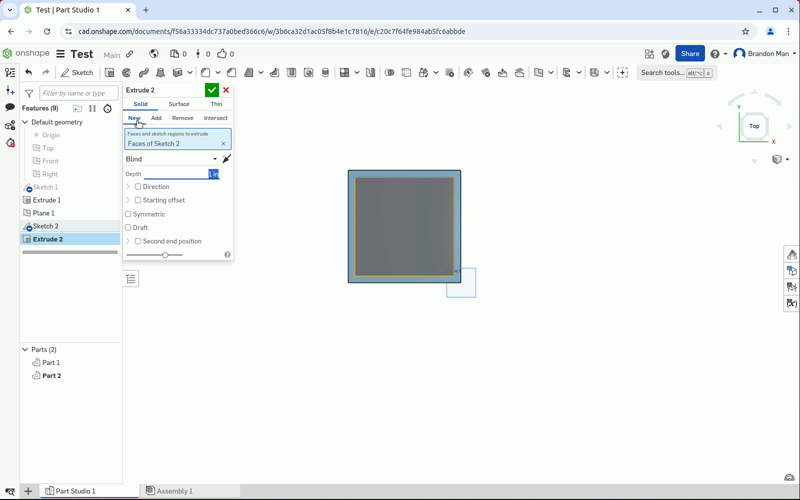
text(1.685)
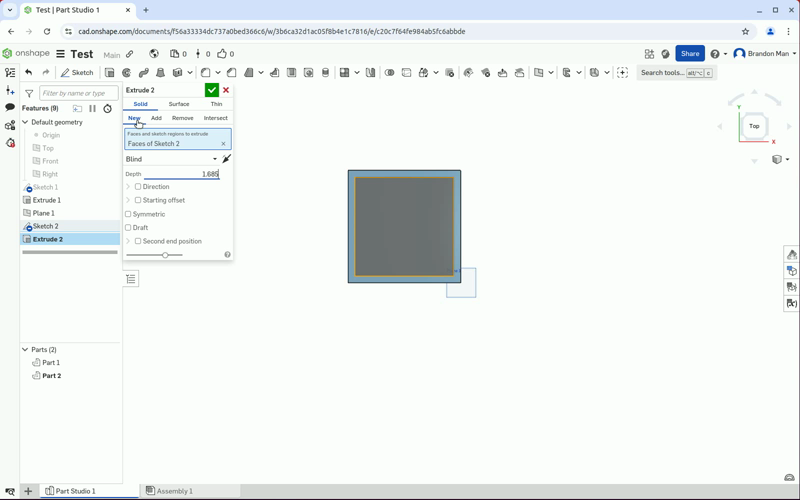
key(enter)
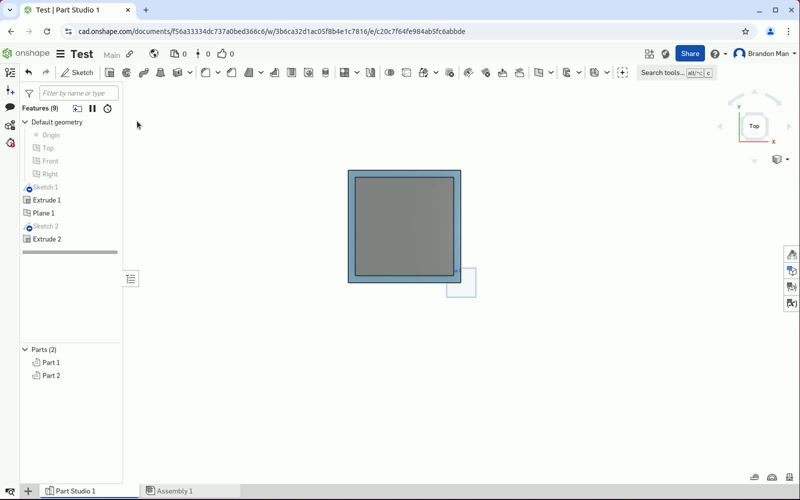
key(shift+h)
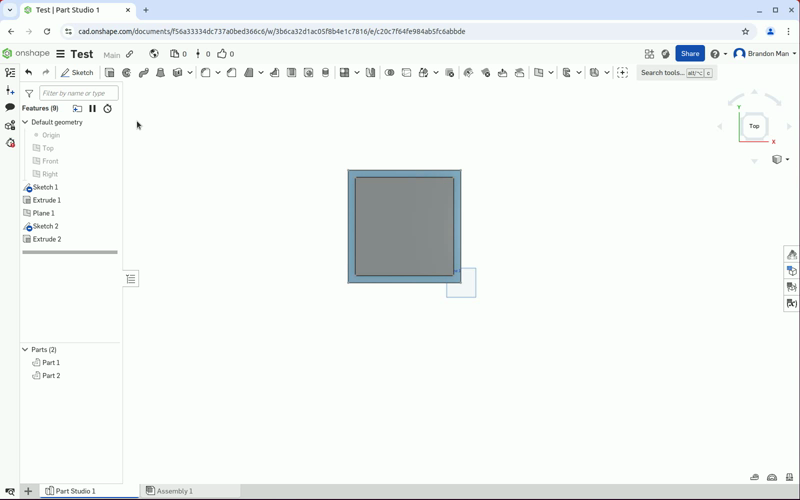
key(shift+h)
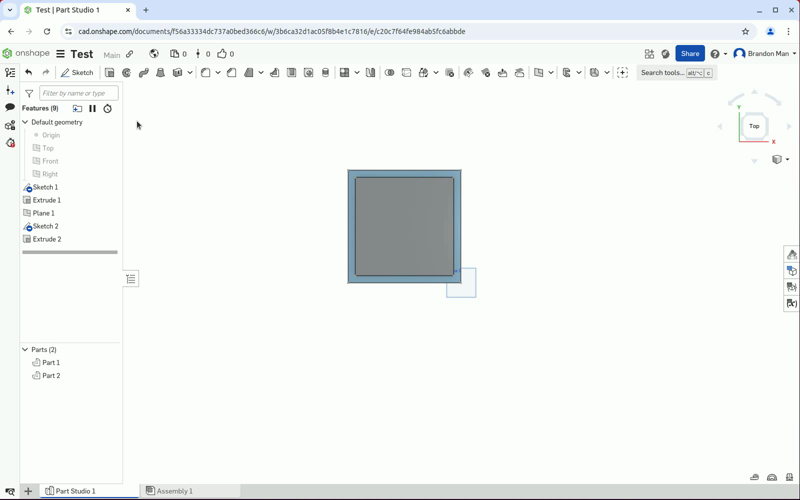
key(shift+7)
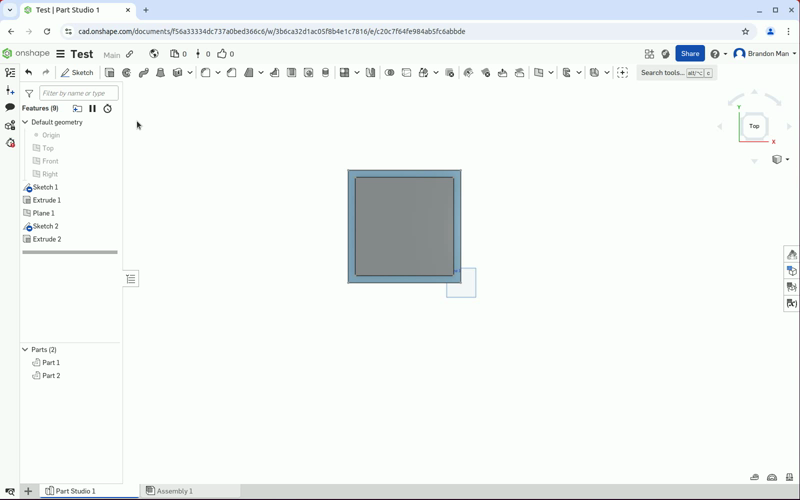
key(up, 3)
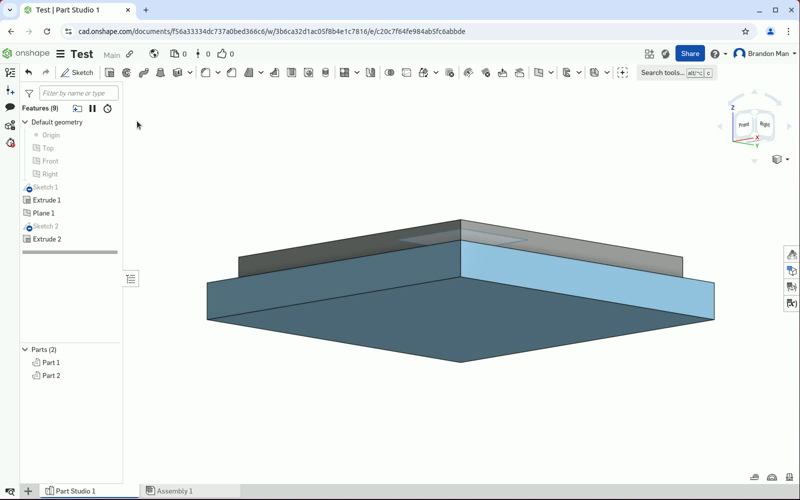
key(left, 3)
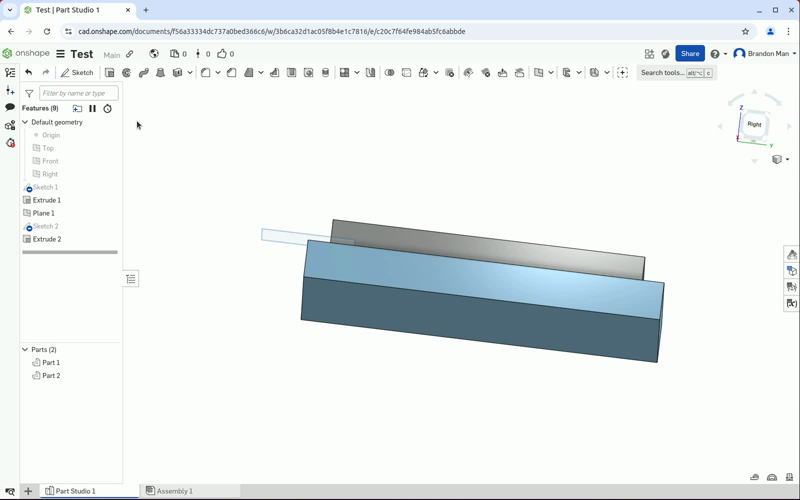
key(right, 3)
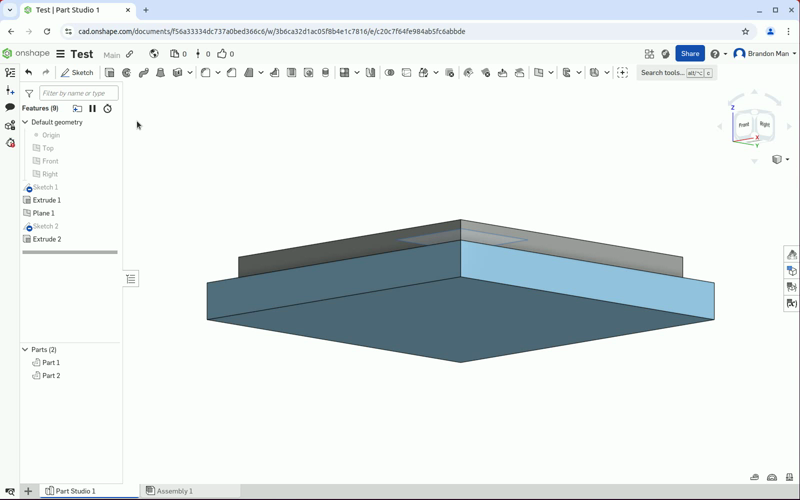
key(down, 3)
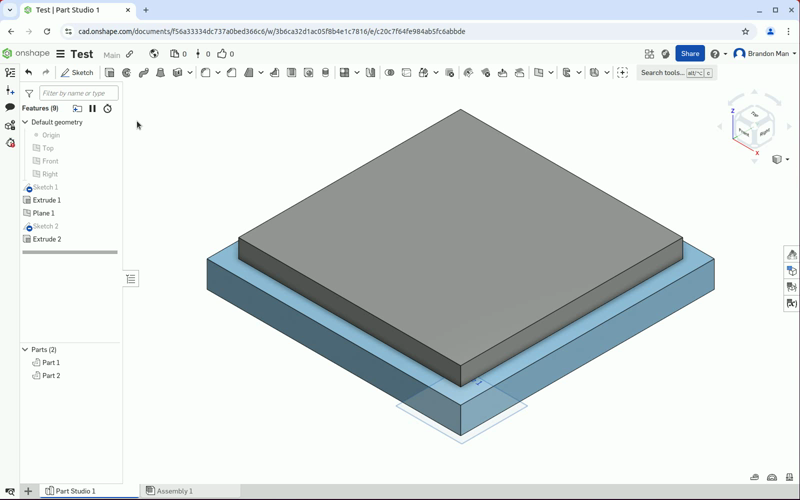
mouse_move(73, 189)
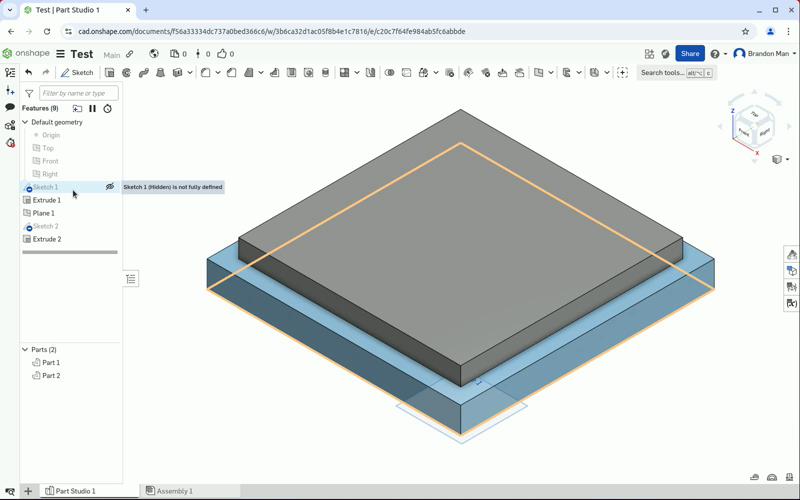
click(73, 189)